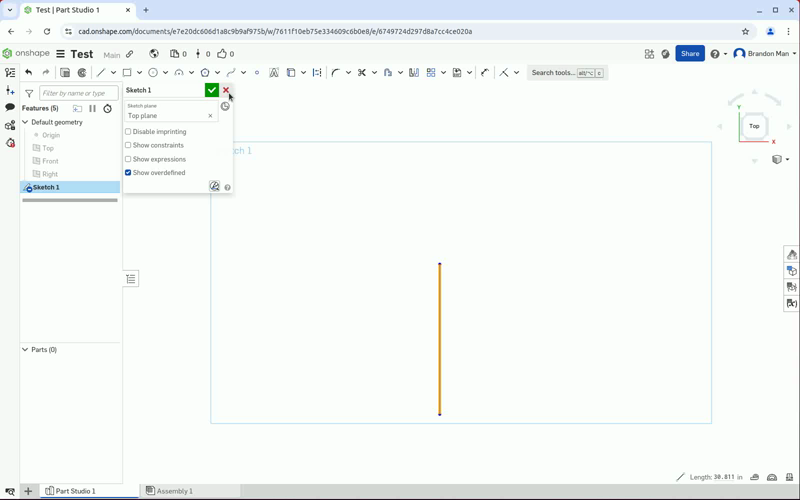
key(shift+h)
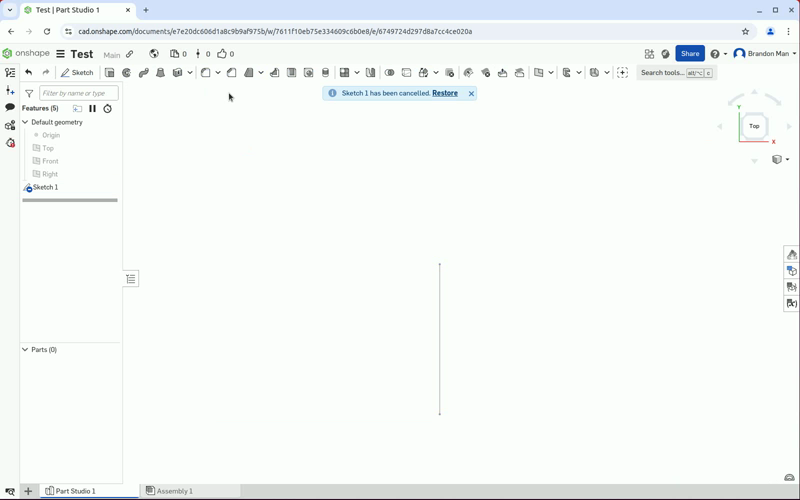
key(shift+s)
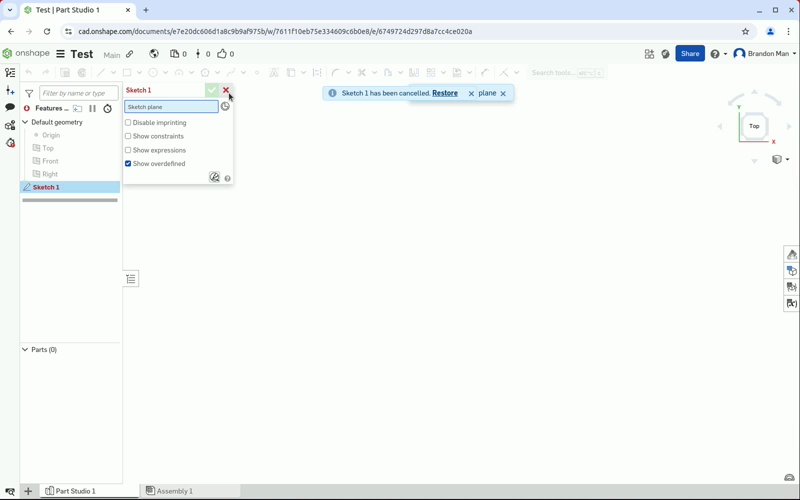
mouse_move(73, 150)
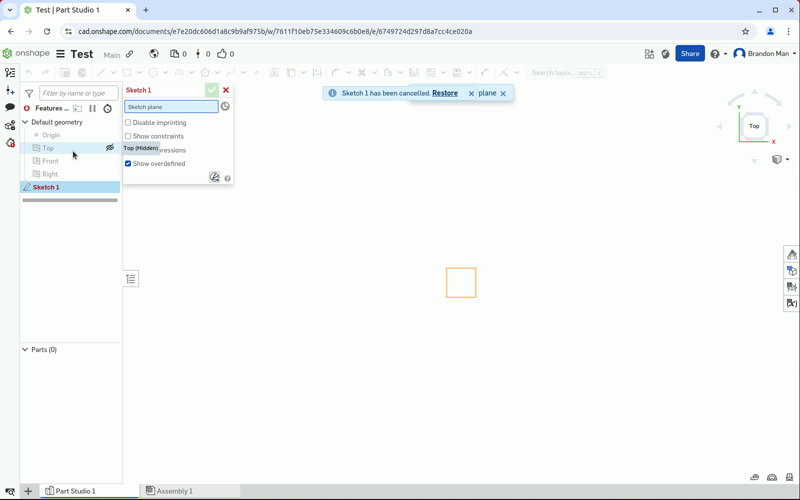
click(73, 150)
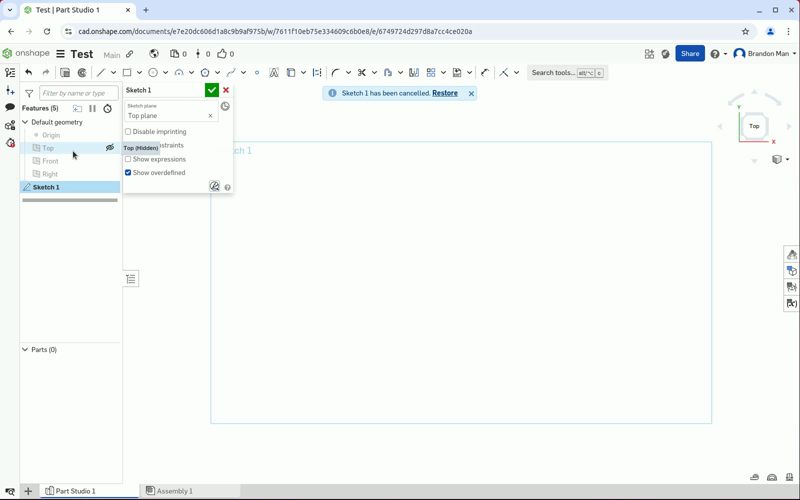
mouse_move(73, 352)
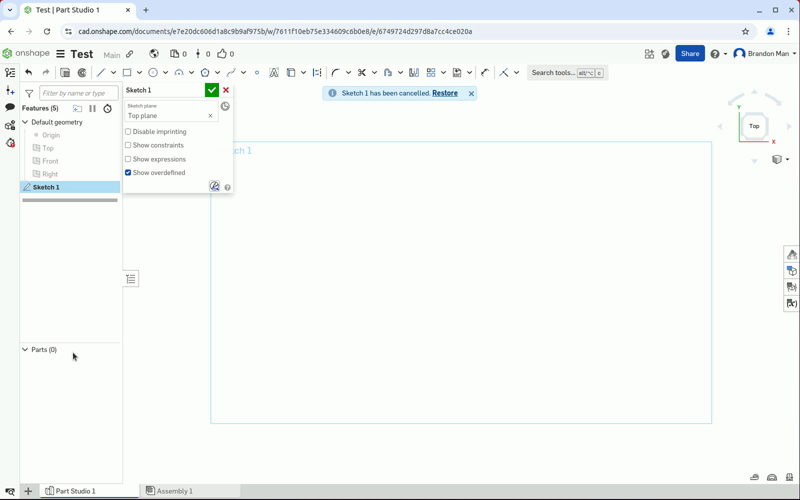
key(y)
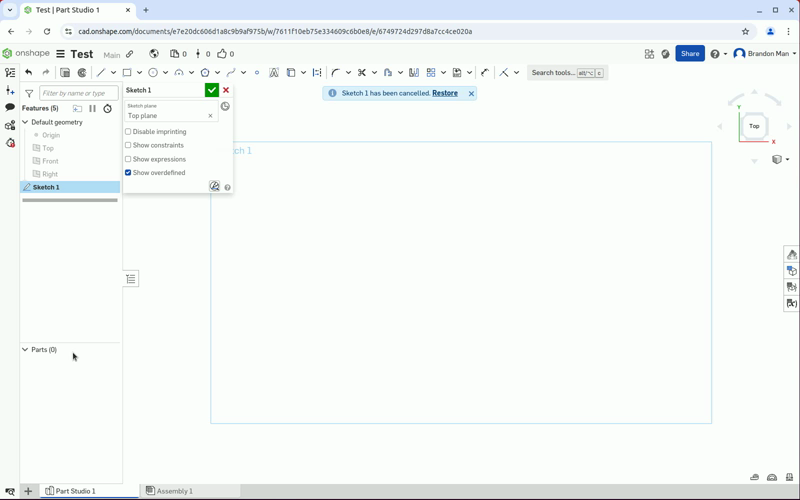
key(c)
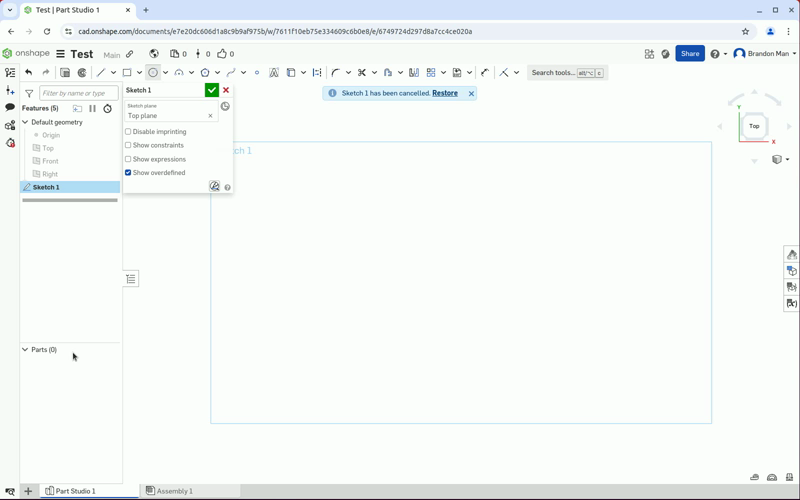
key_down(shift)
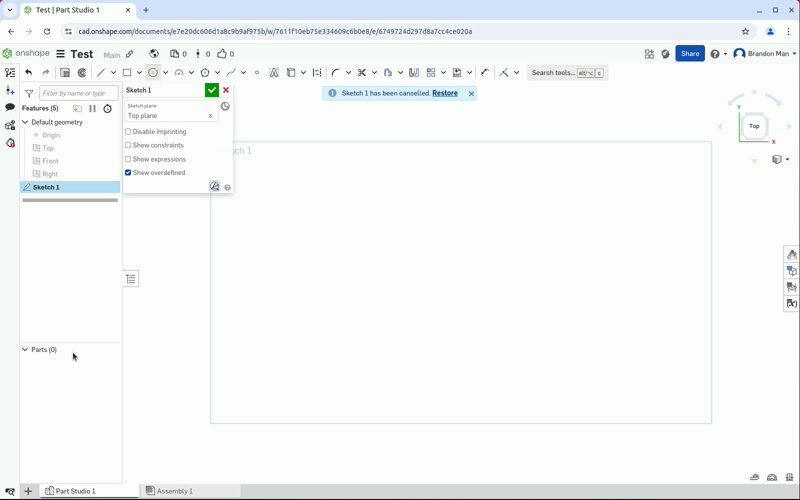
mouse_move(461, 282)
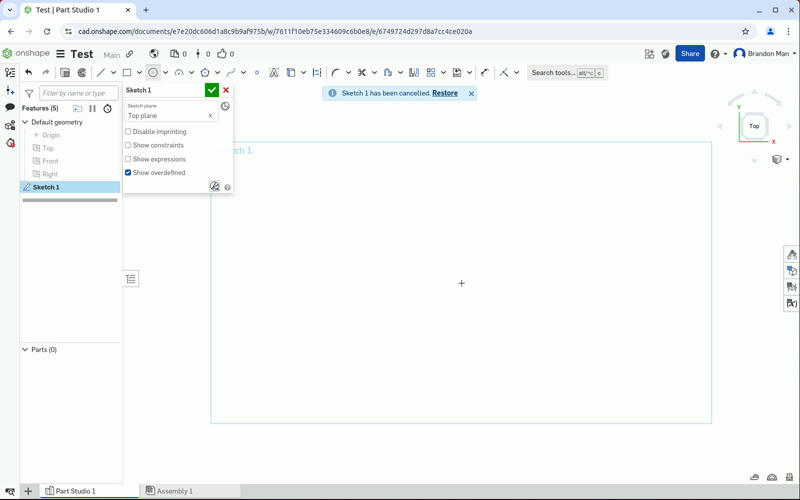
click(461, 282)
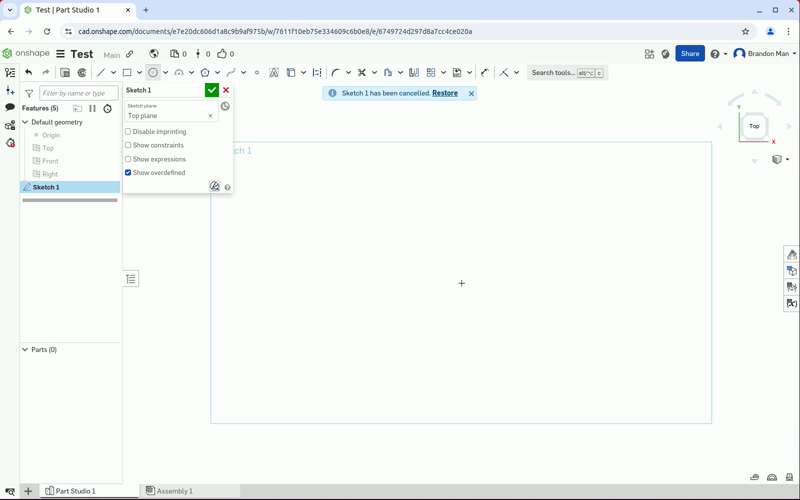
key_up(shift)
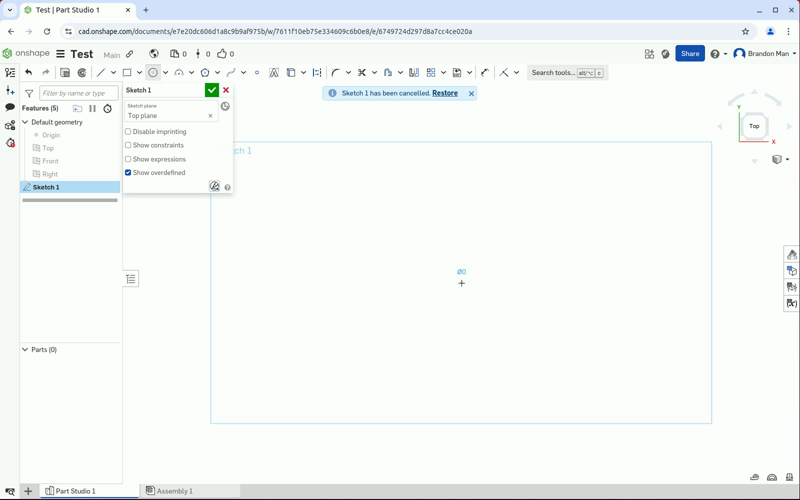
mouse_move(541, 282)
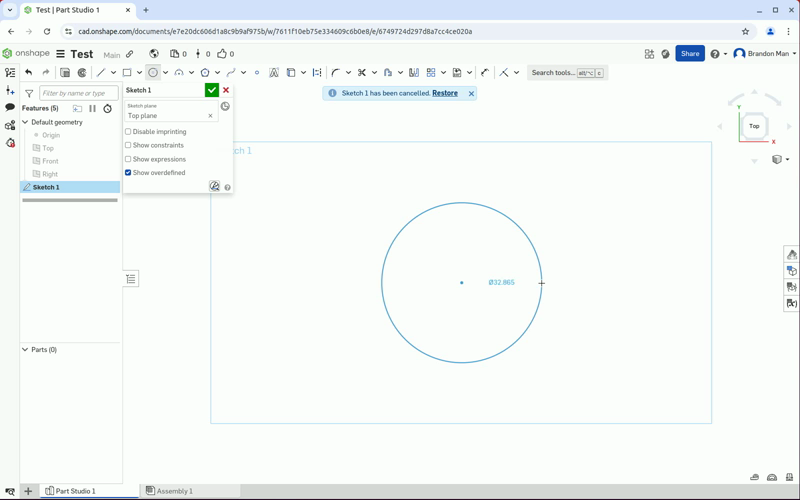
click(541, 282)
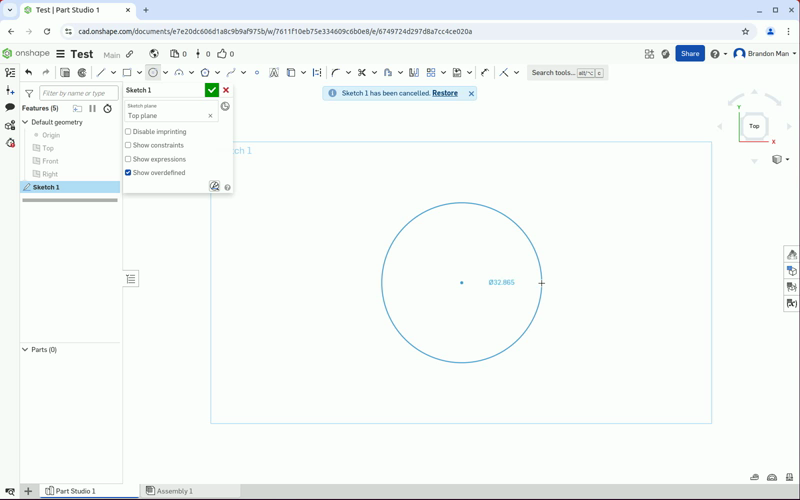
key(esc)
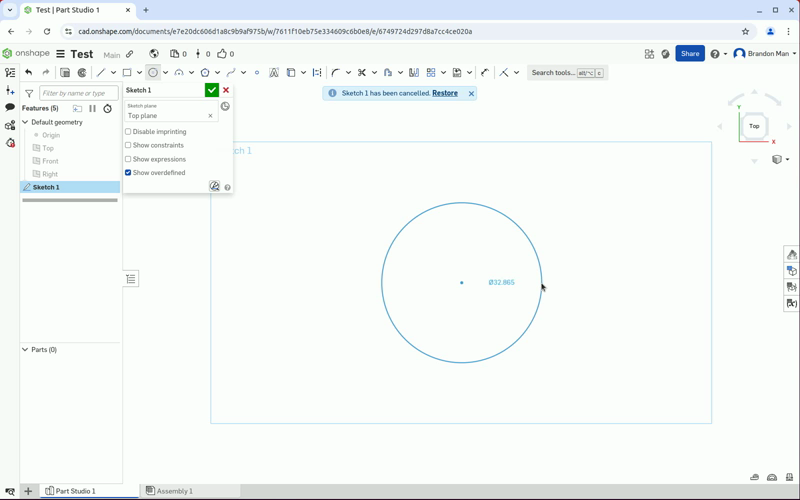
key(c)
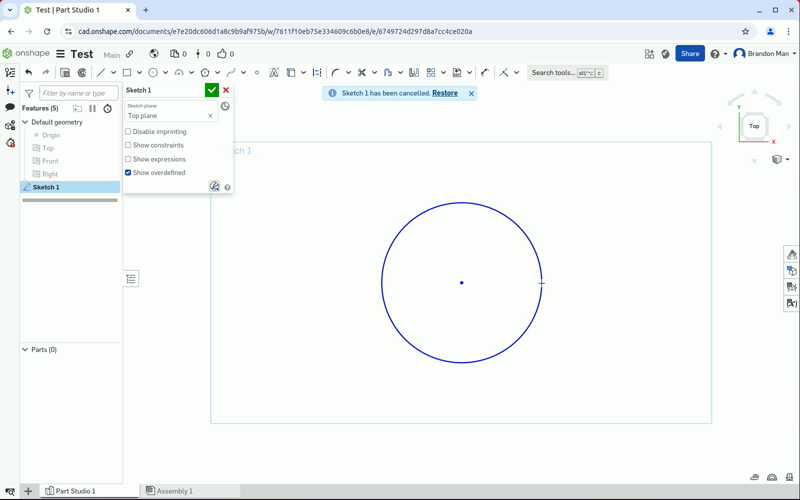
key_down(shift)
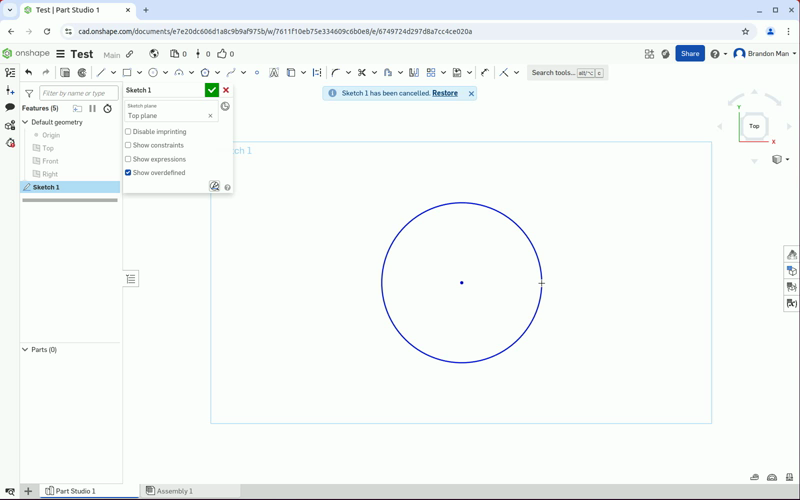
mouse_move(461, 282)
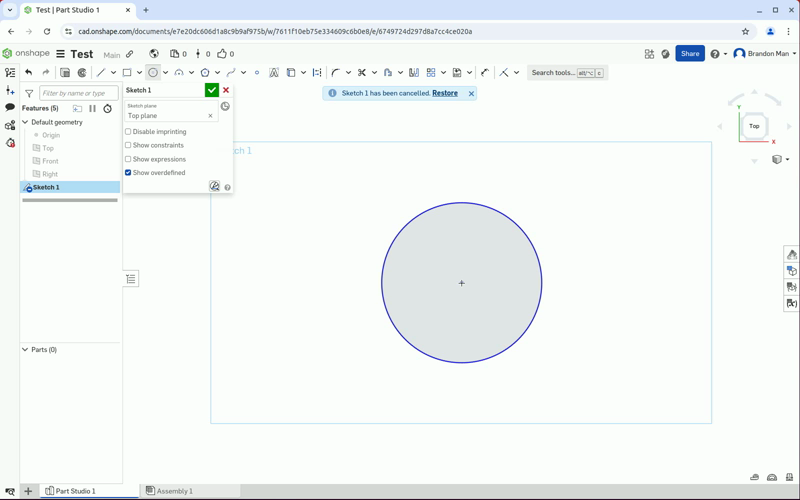
click(461, 282)
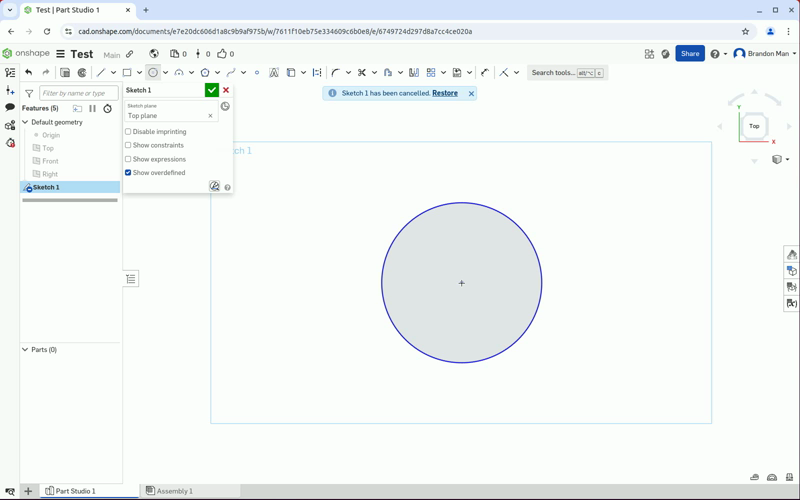
key_up(shift)
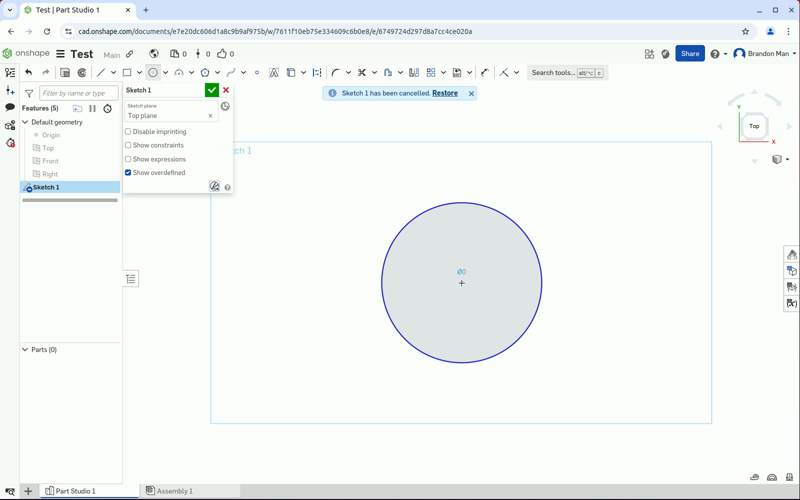
mouse_move(475, 282)
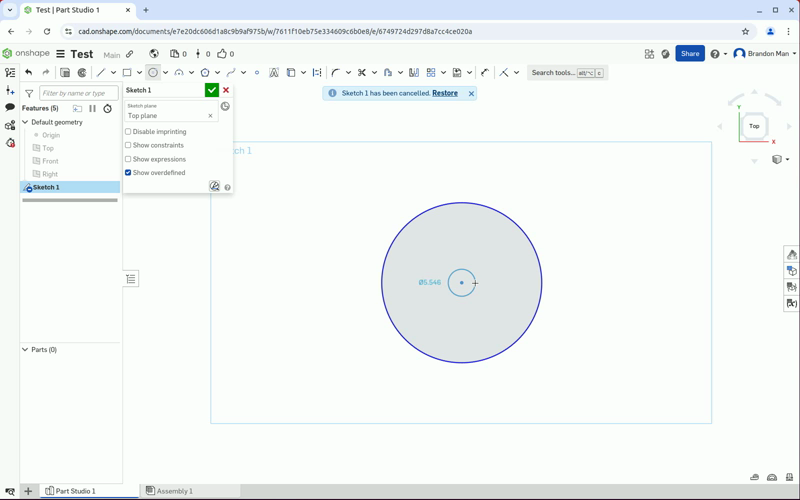
click(475, 282)
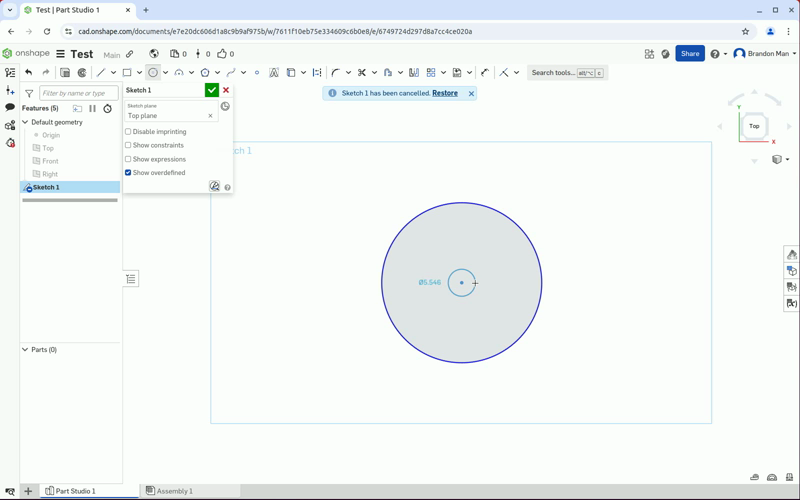
key(esc)
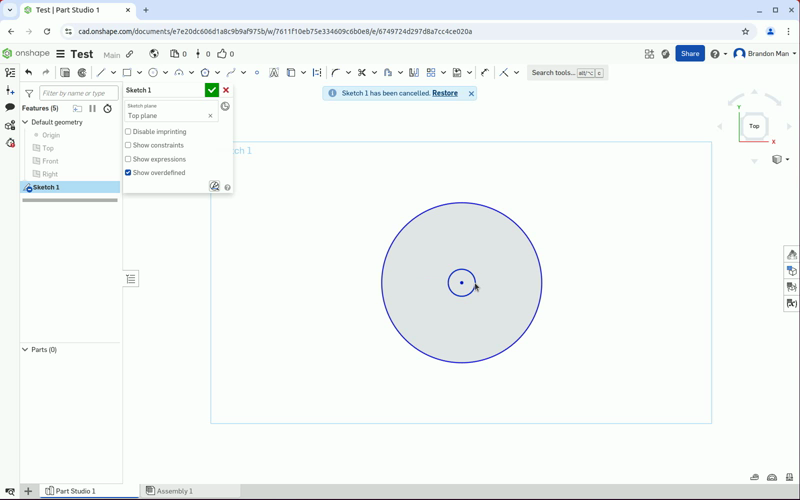
mouse_move(499, 310)
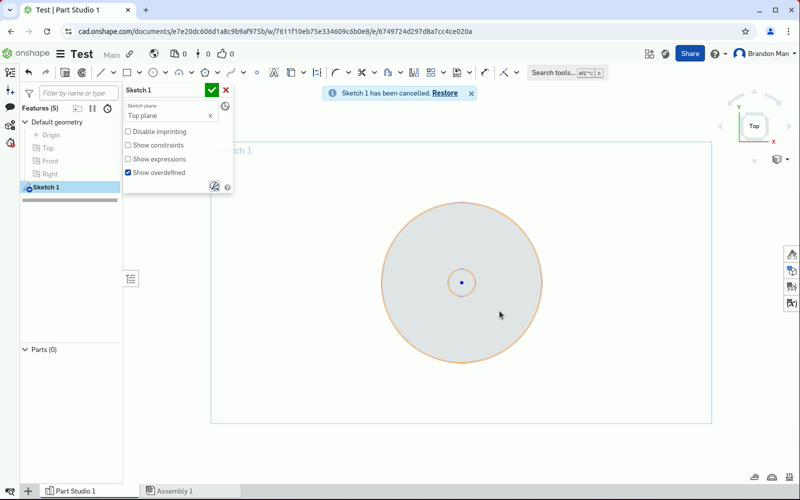
click(499, 310)
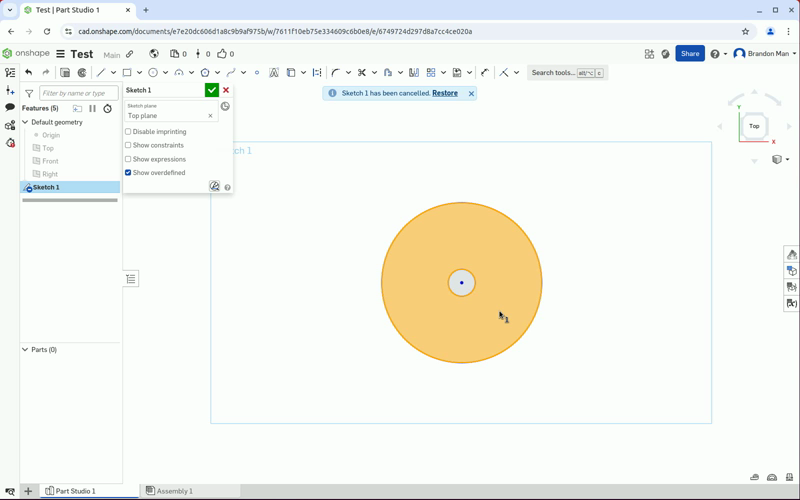
mouse_move(73, 352)
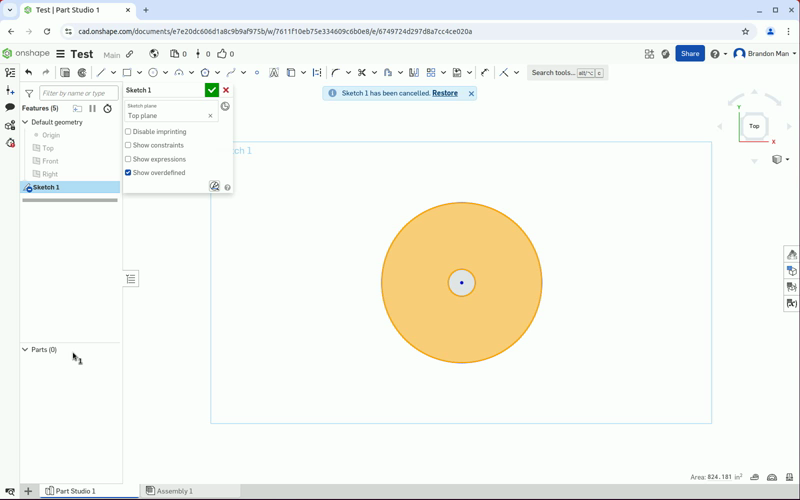
key(shift+y)
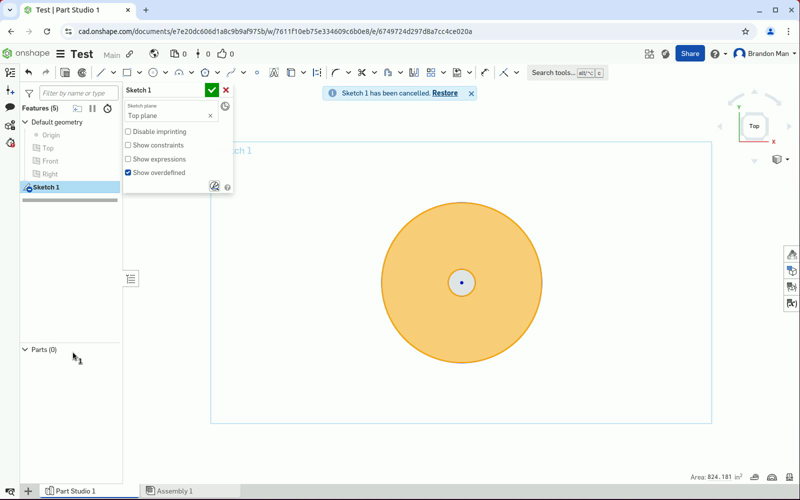
key(shift+e)
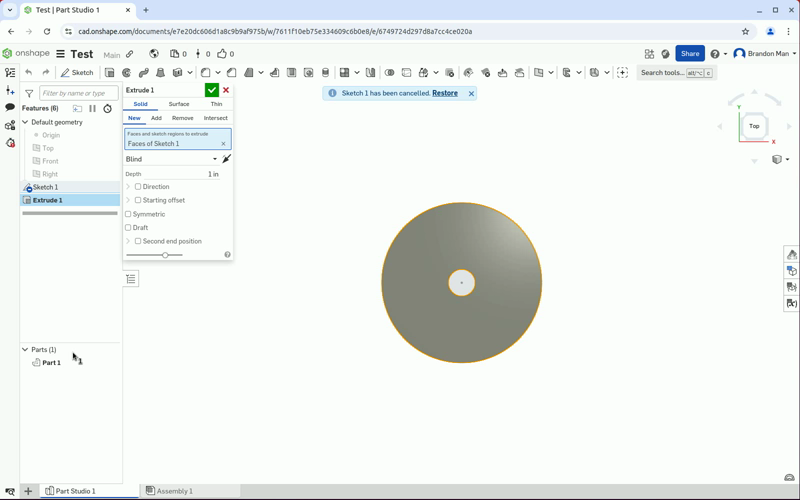
mouse_move(143, 106)
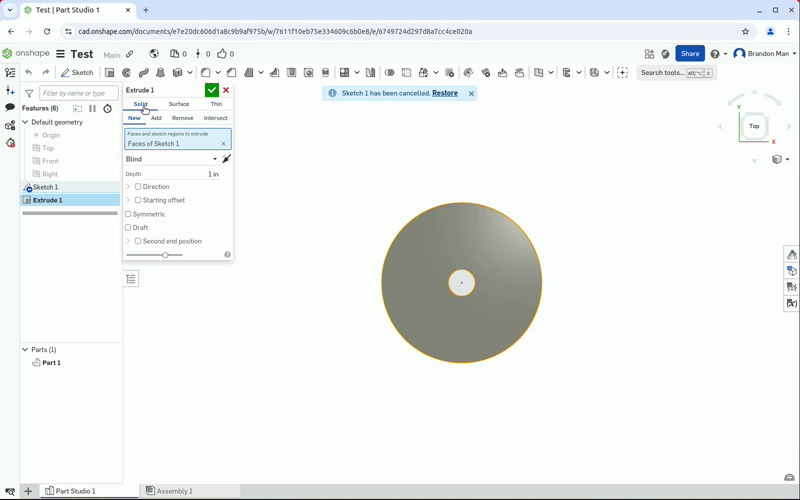
click(143, 106)
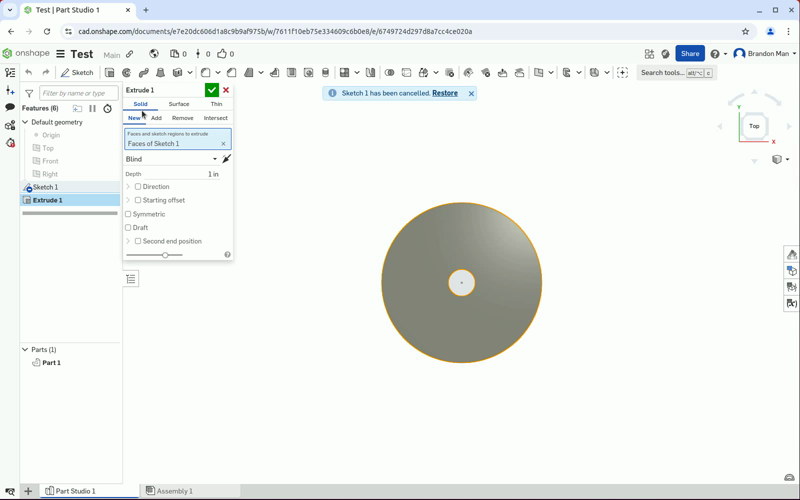
mouse_move(137, 120)
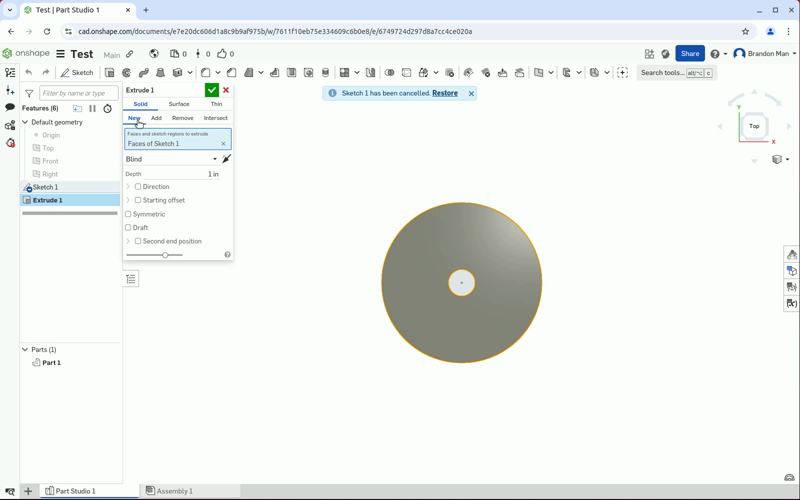
click(137, 120)
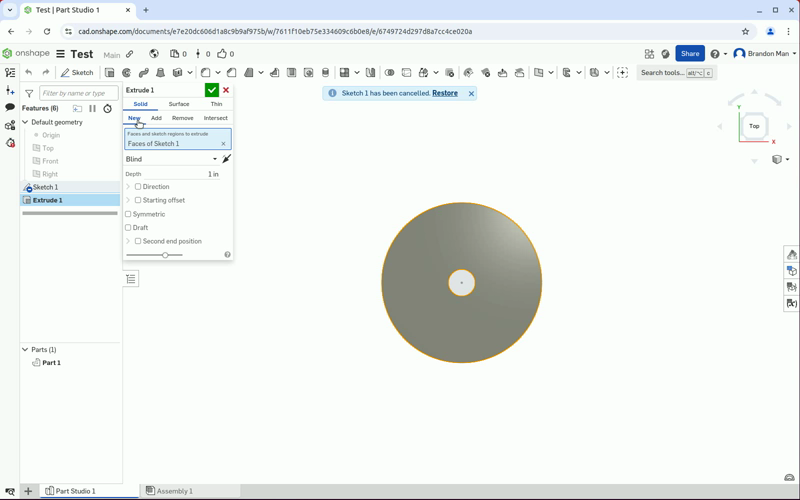
key(tab, 4)
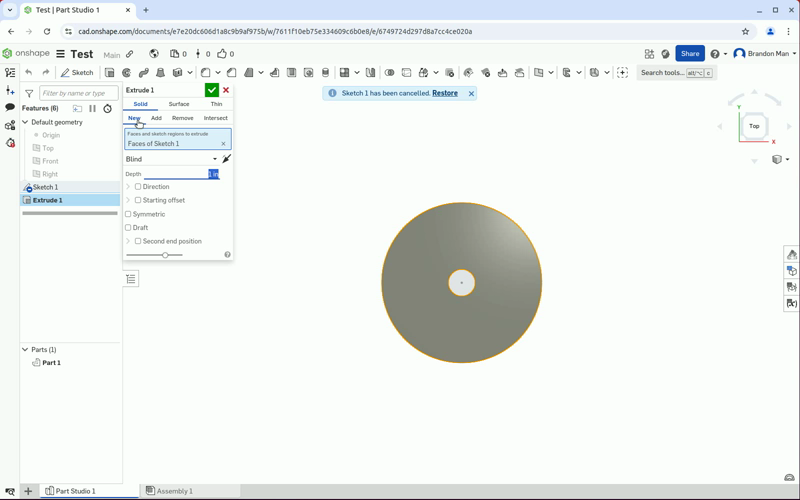
text(10.351)
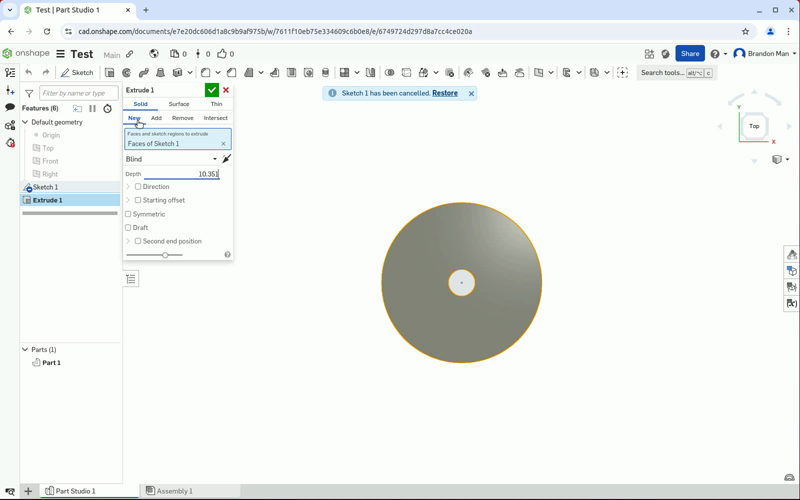
key(enter)
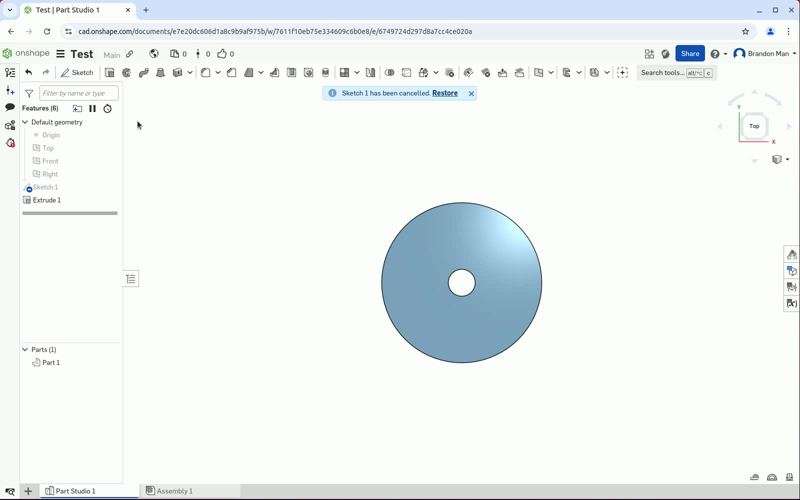
key(shift+h)
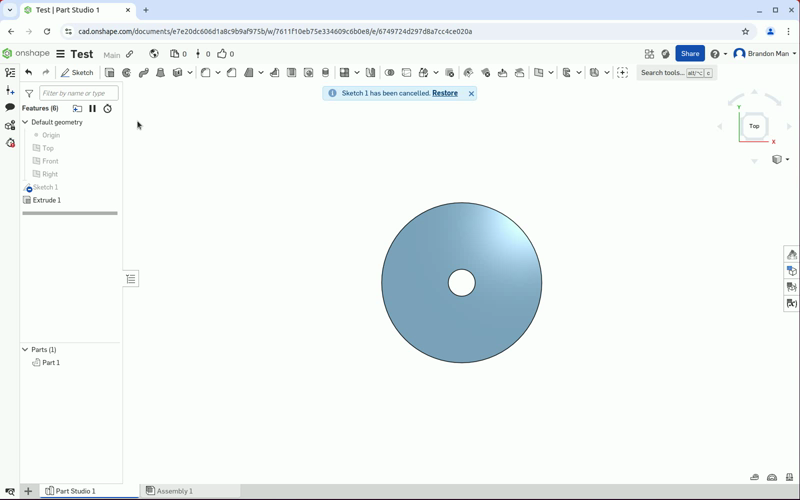
key(shift+h)
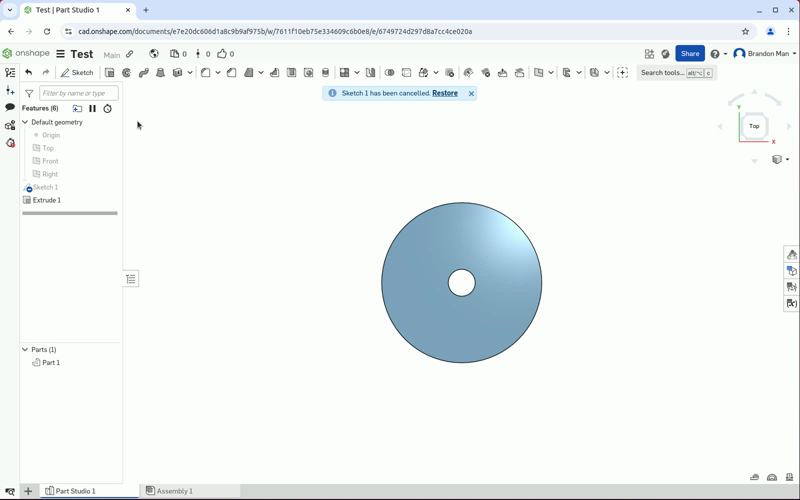
mouse_move(73, 189)
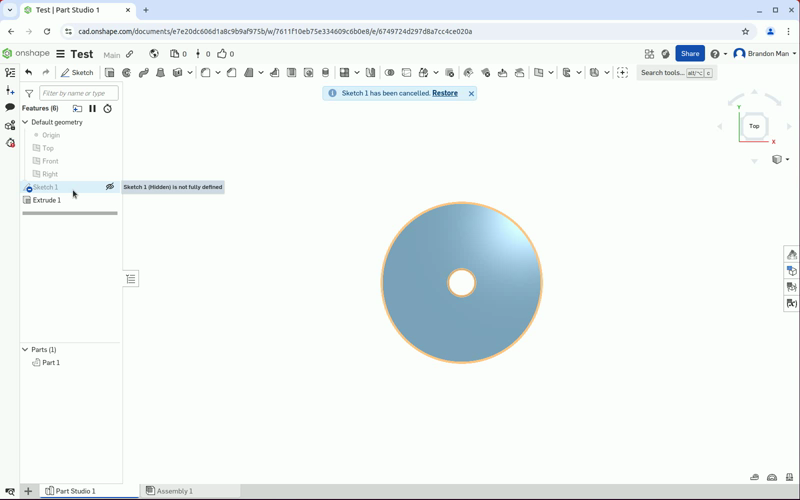
click(73, 189)
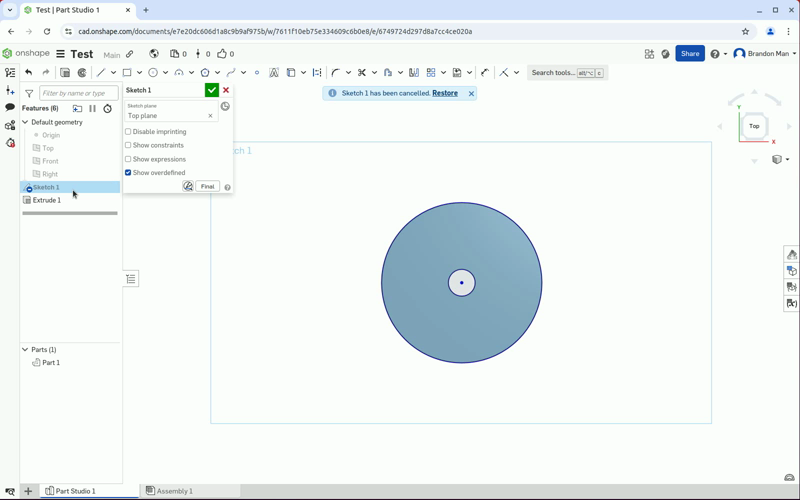
mouse_move(229, 92)
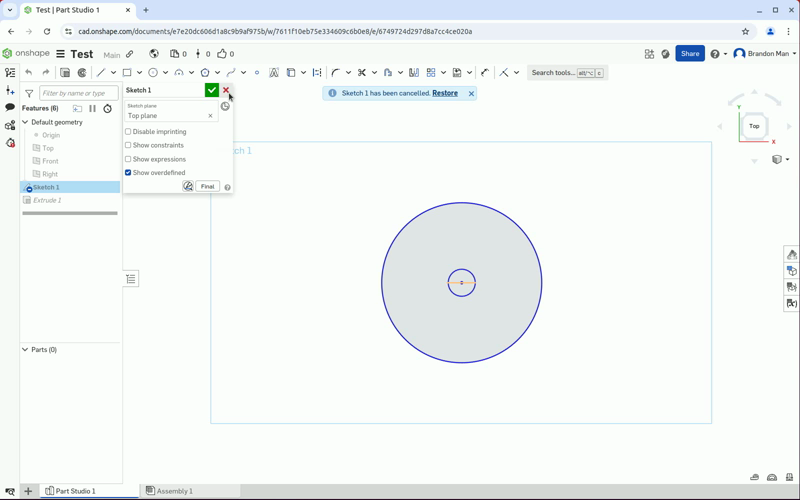
click(229, 92)
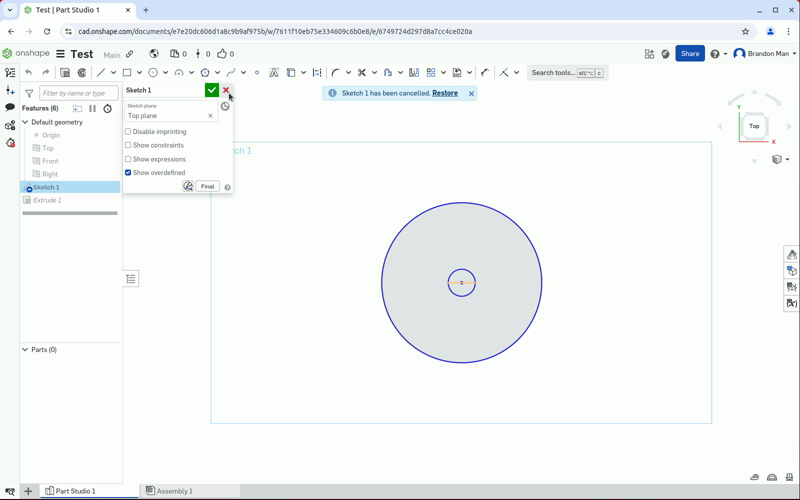
key(shift+s)
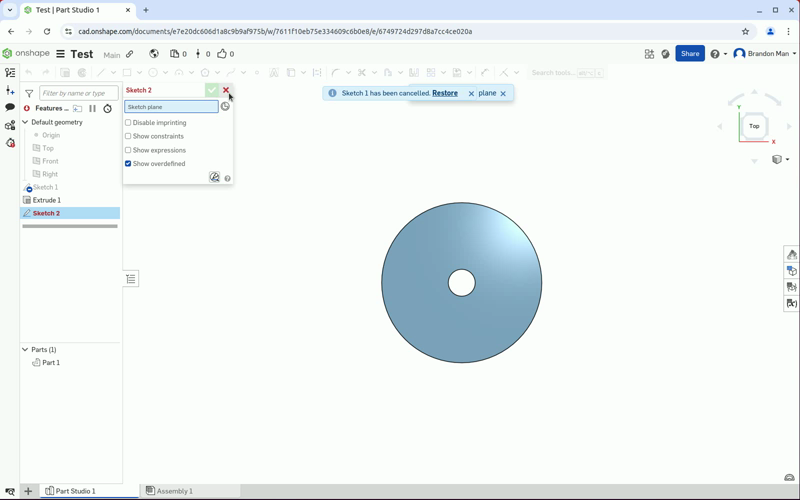
mouse_move(73, 150)
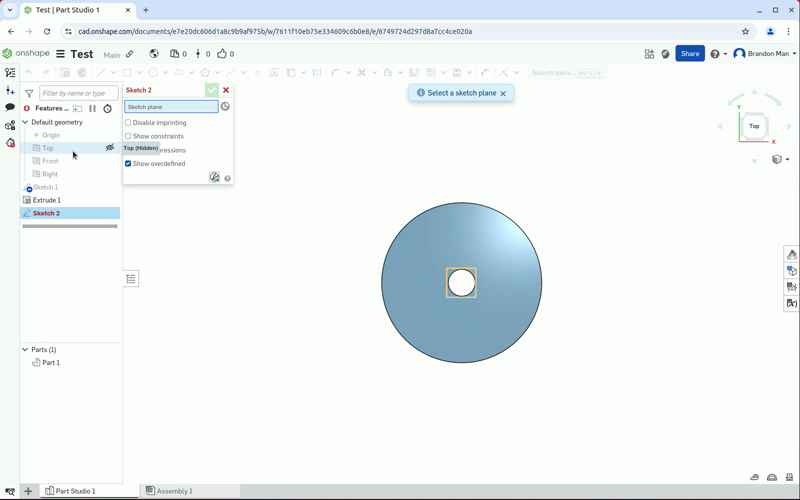
click(73, 150)
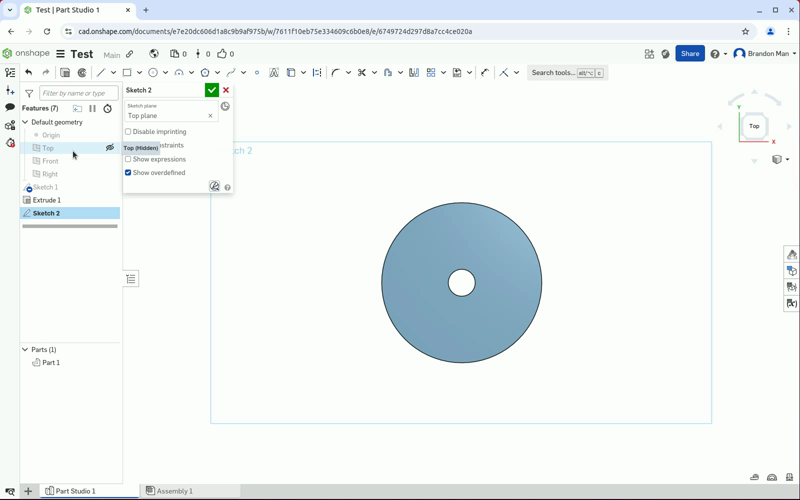
mouse_move(73, 352)
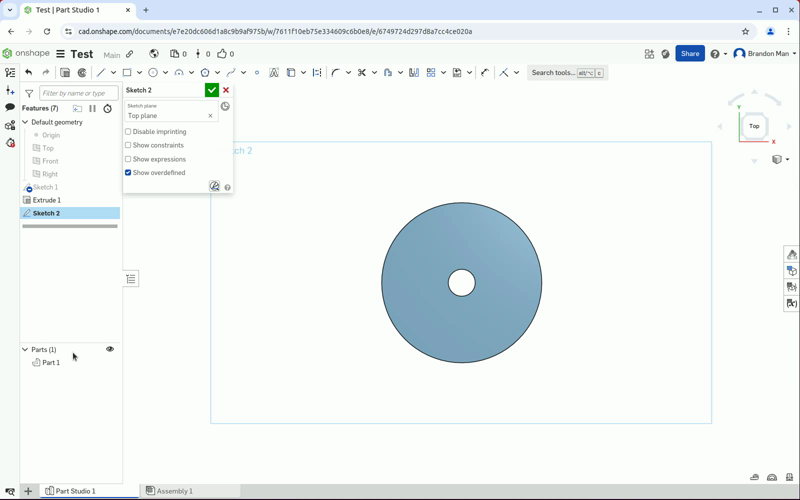
key(y)
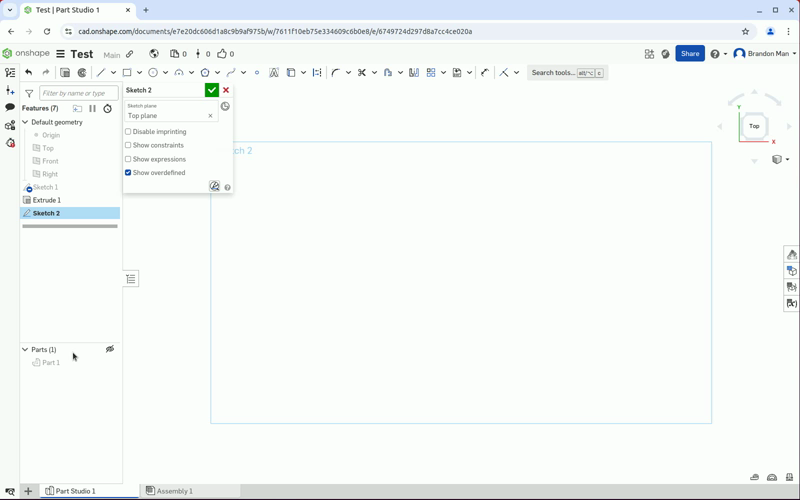
key(c)
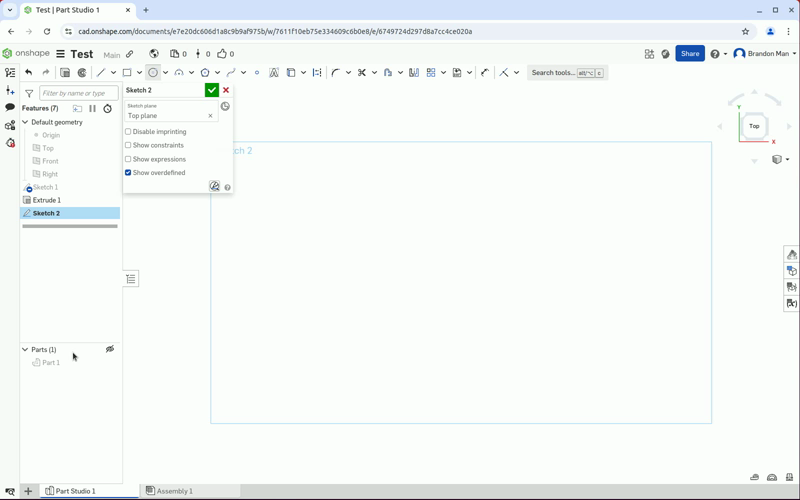
key_down(shift)
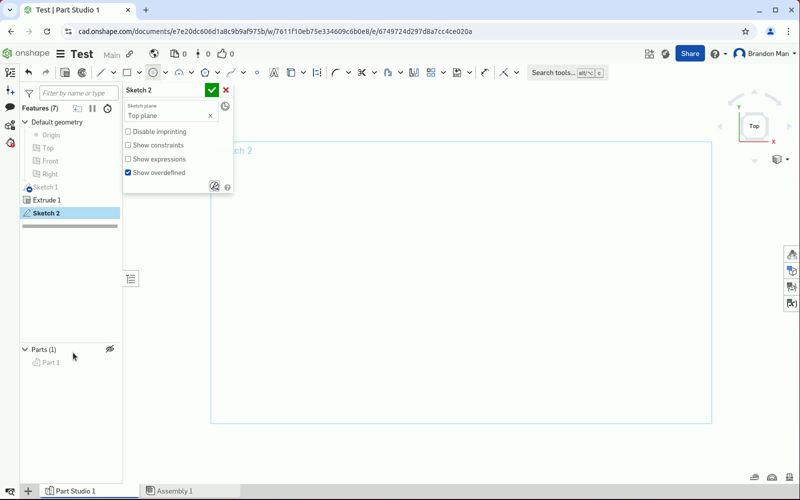
mouse_move(460, 282)
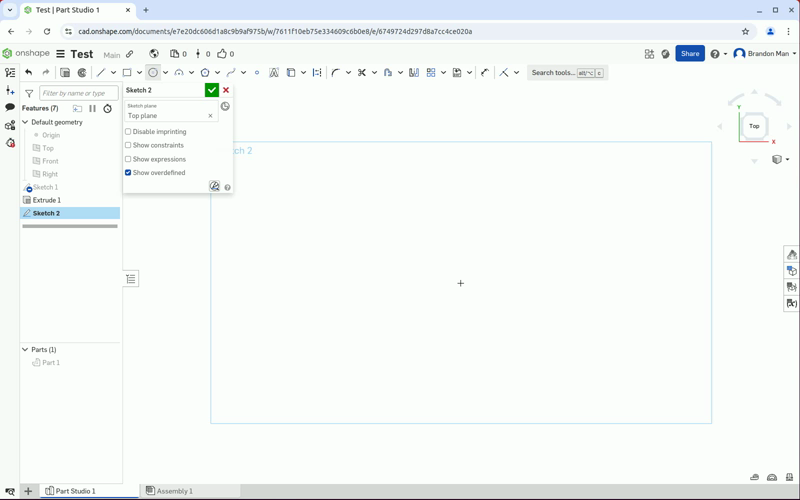
click(460, 282)
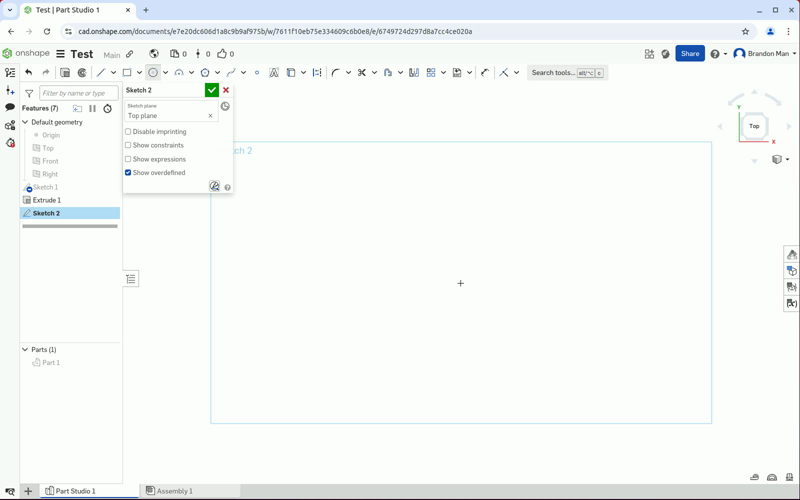
key_up(shift)
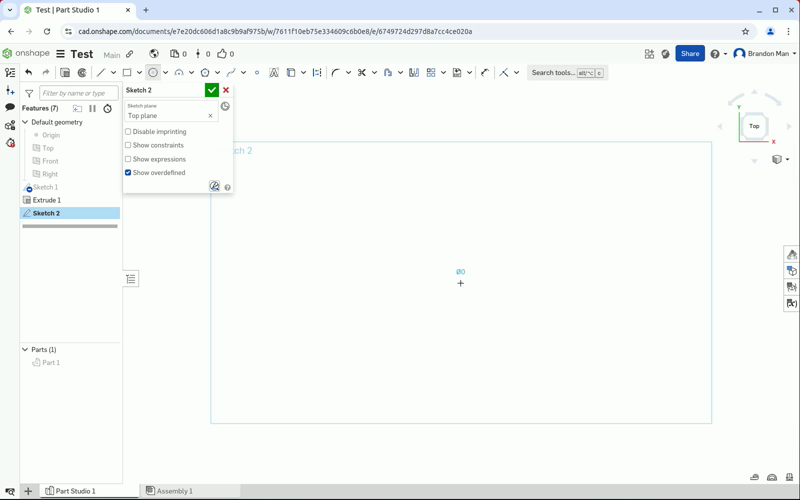
mouse_move(556, 282)
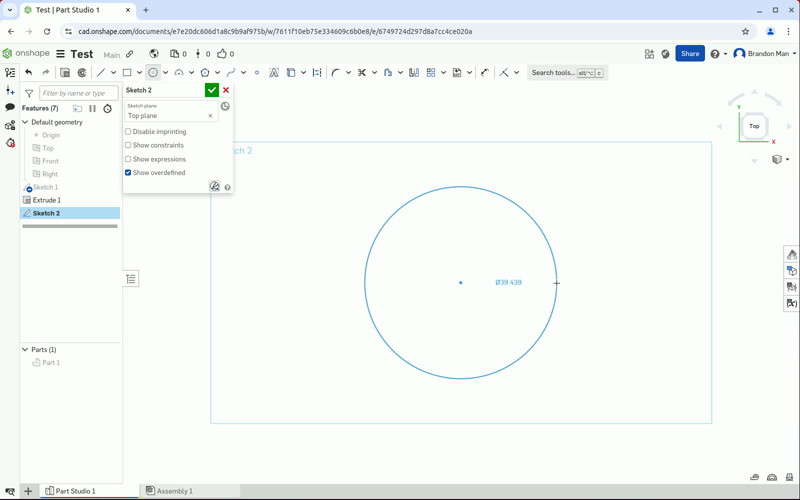
click(556, 282)
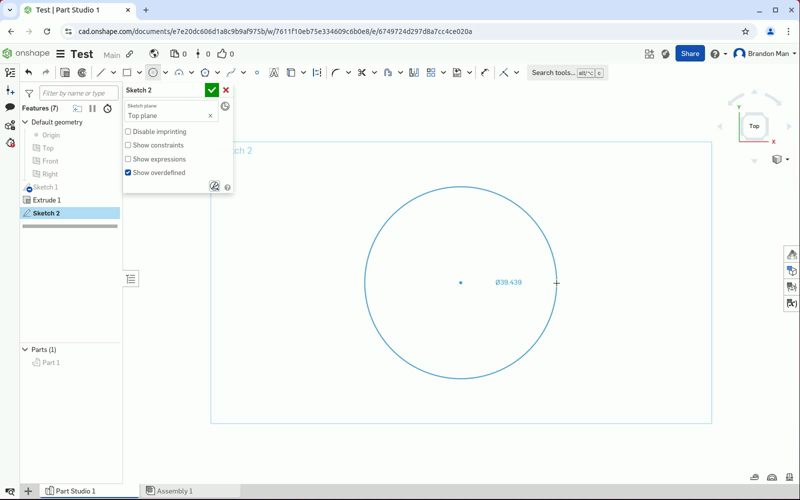
key(esc)
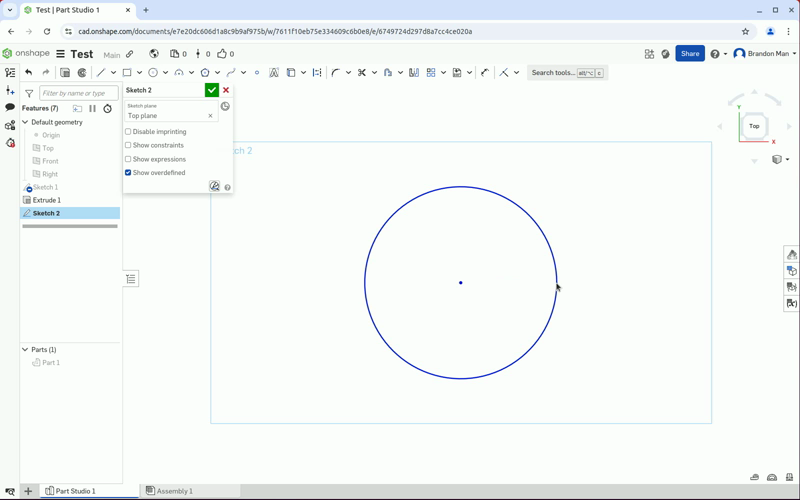
key(c)
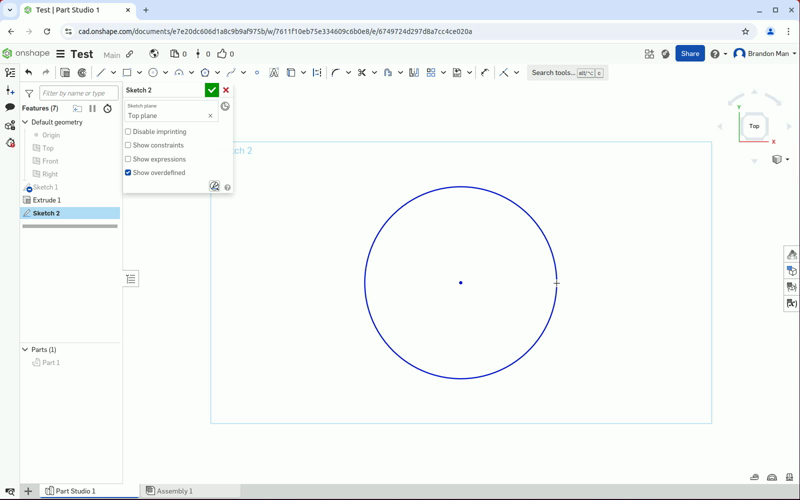
key_down(shift)
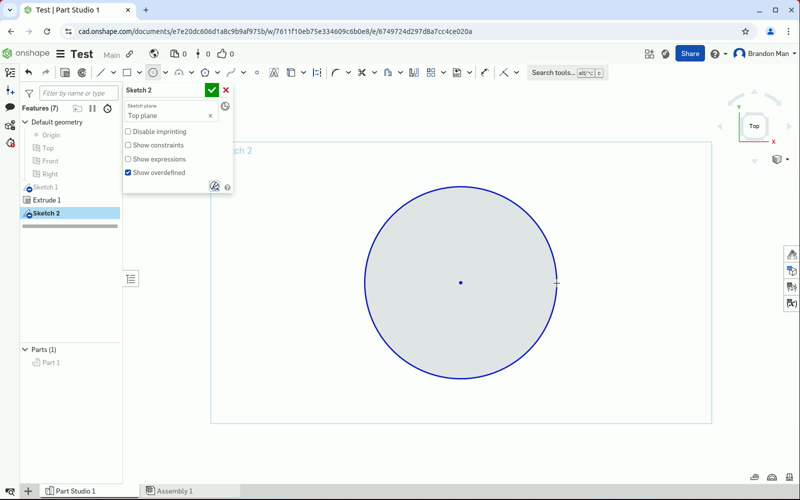
mouse_move(460, 282)
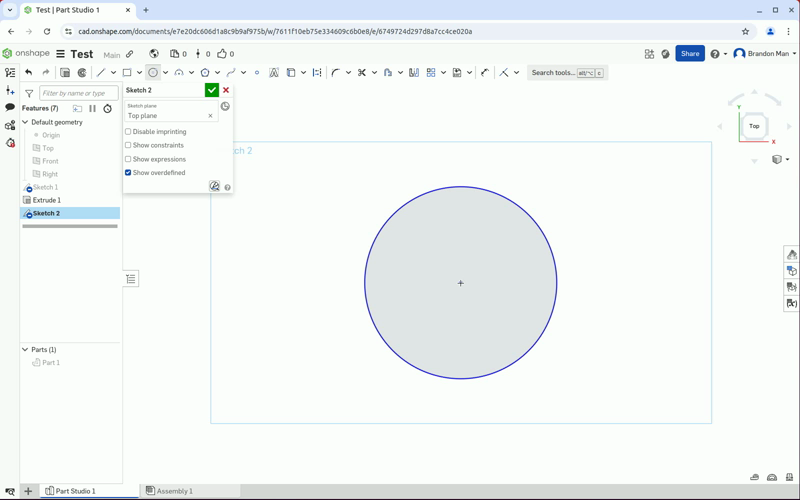
click(460, 282)
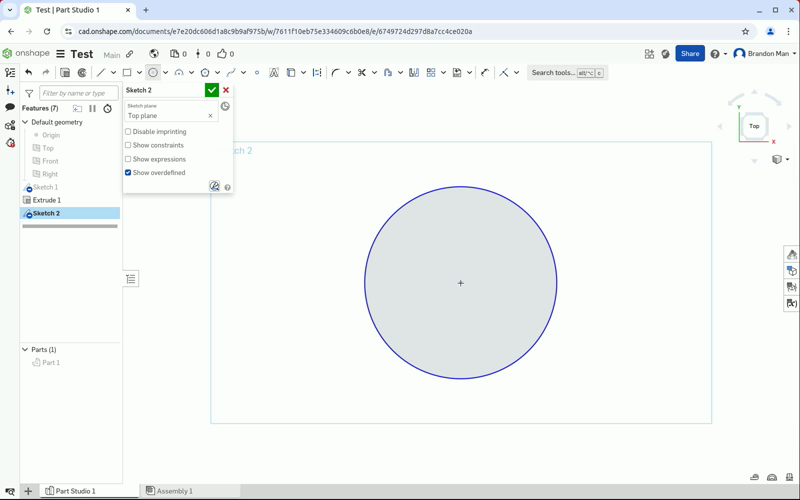
key_up(shift)
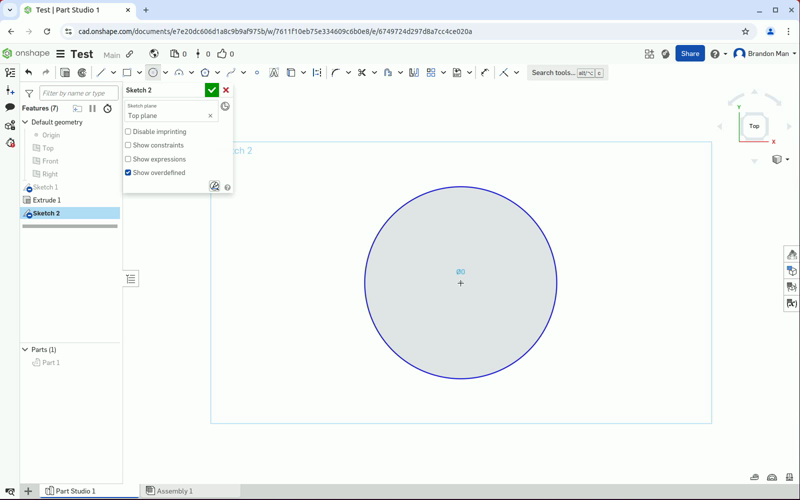
mouse_move(538, 282)
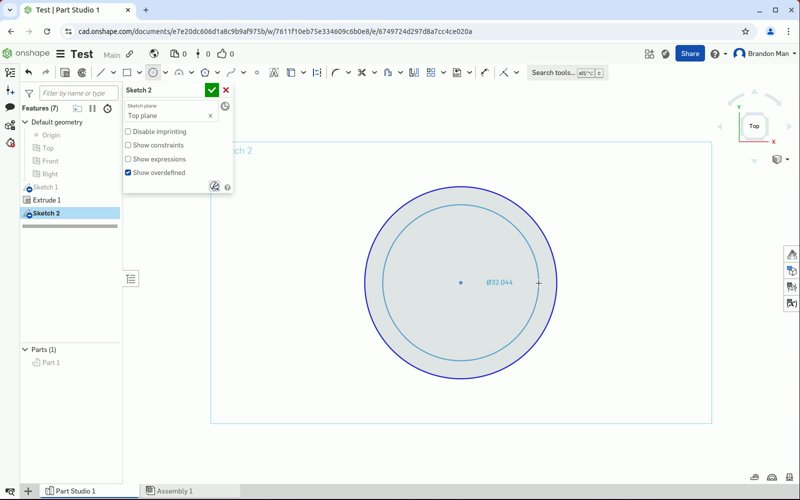
click(538, 282)
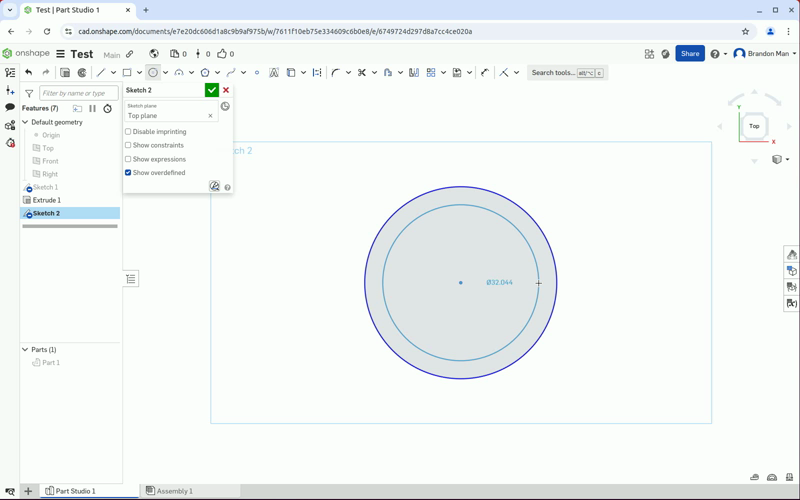
key(esc)
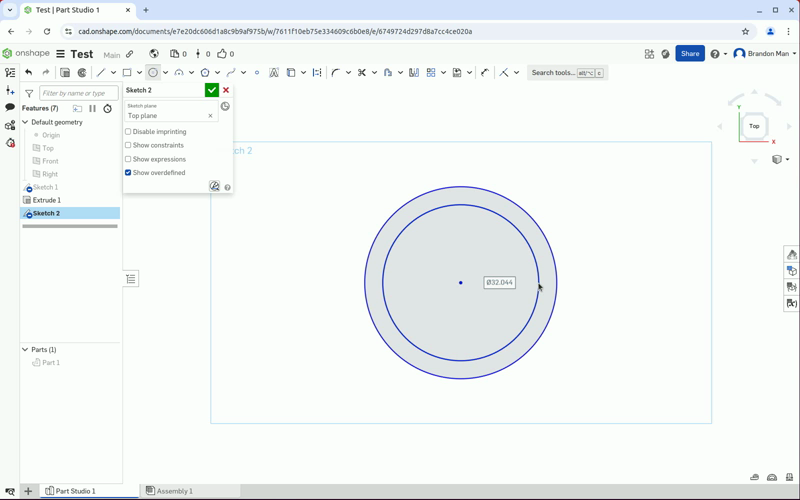
mouse_move(466, 369)
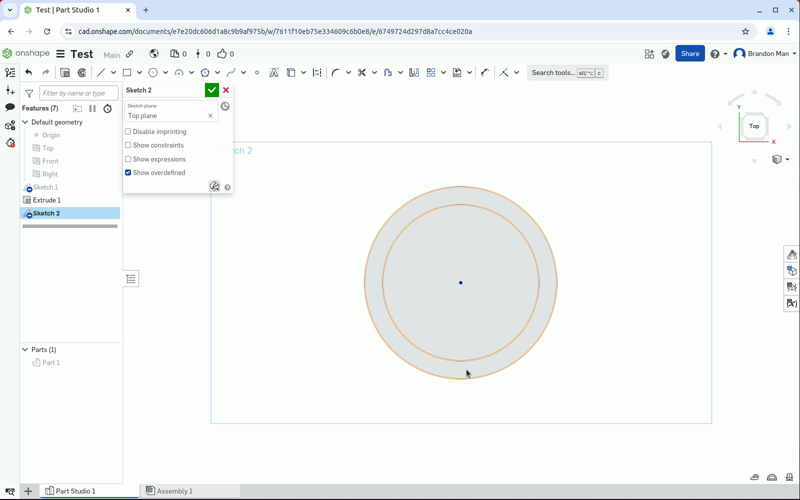
click(466, 369)
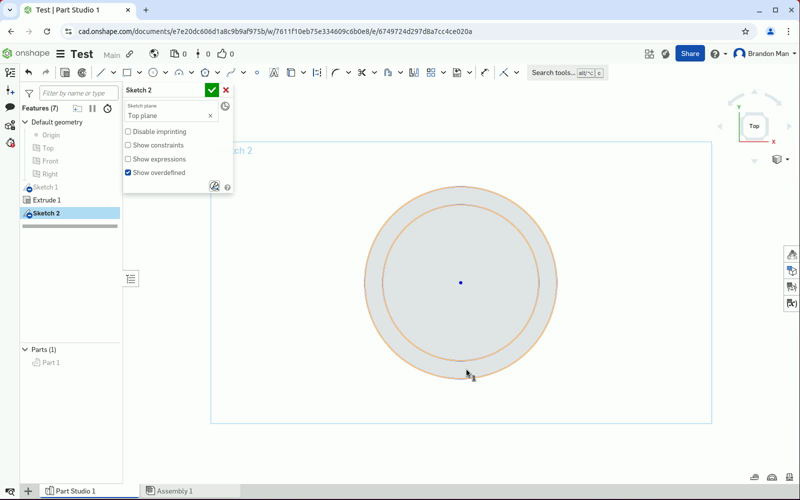
mouse_move(73, 352)
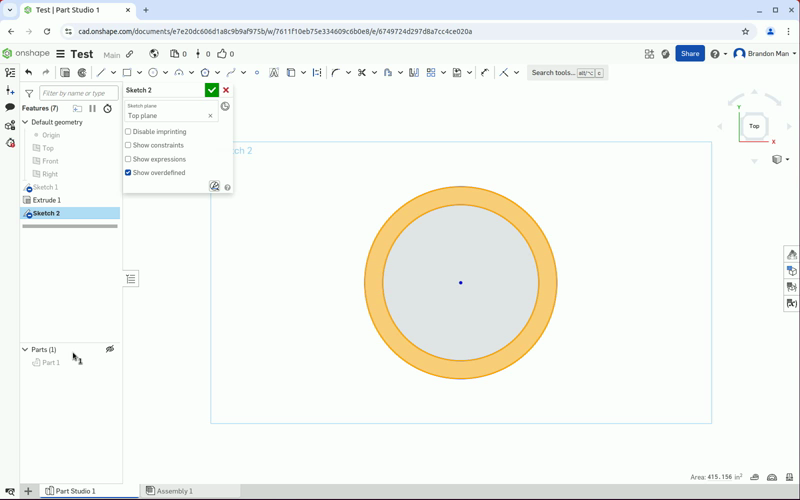
key(shift+y)
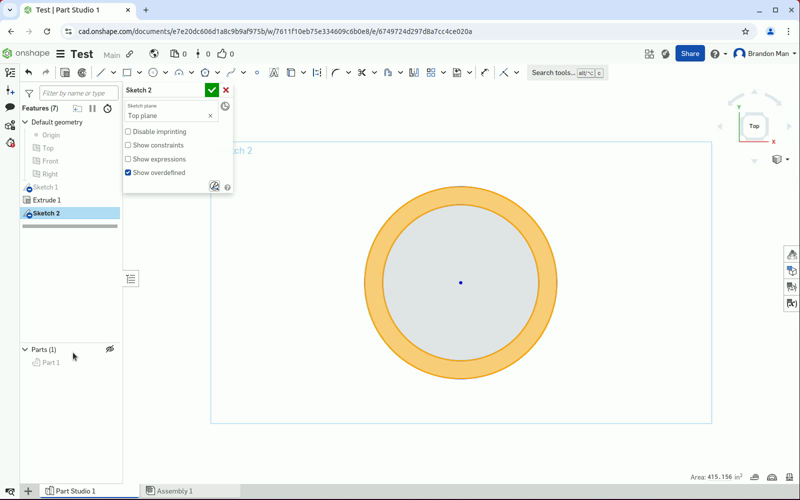
key(shift+e)
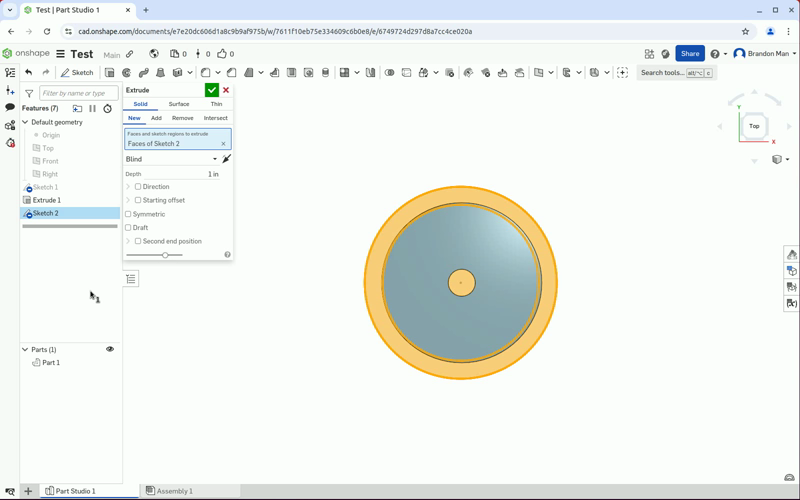
mouse_move(143, 106)
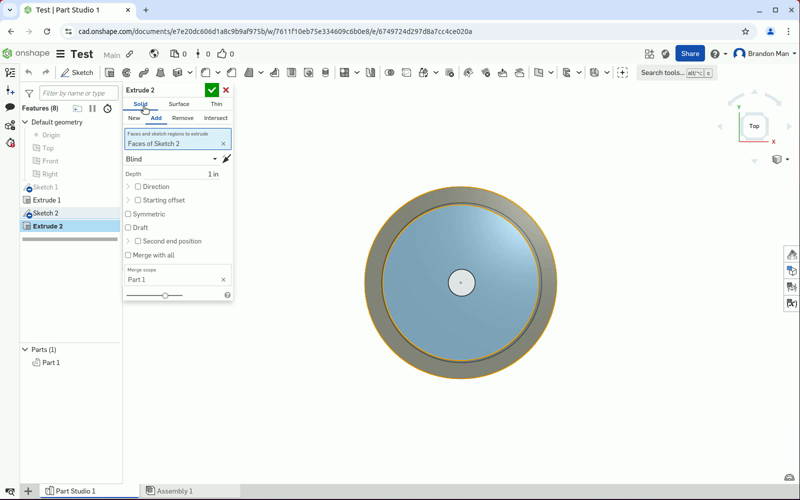
click(143, 106)
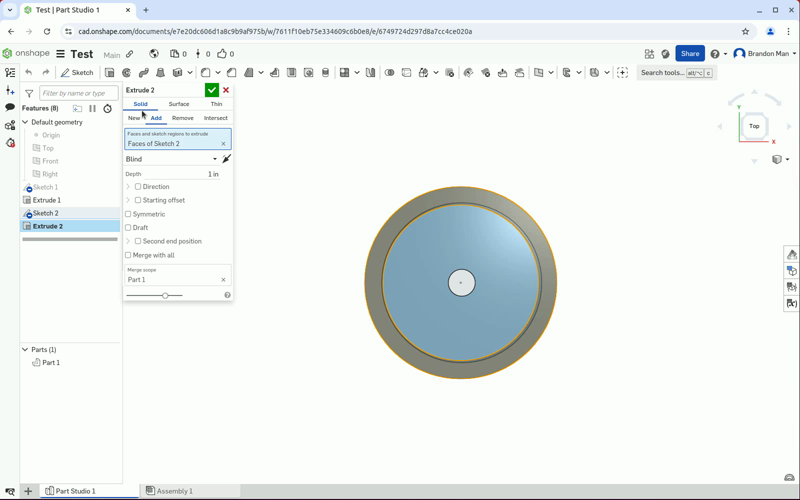
mouse_move(137, 120)
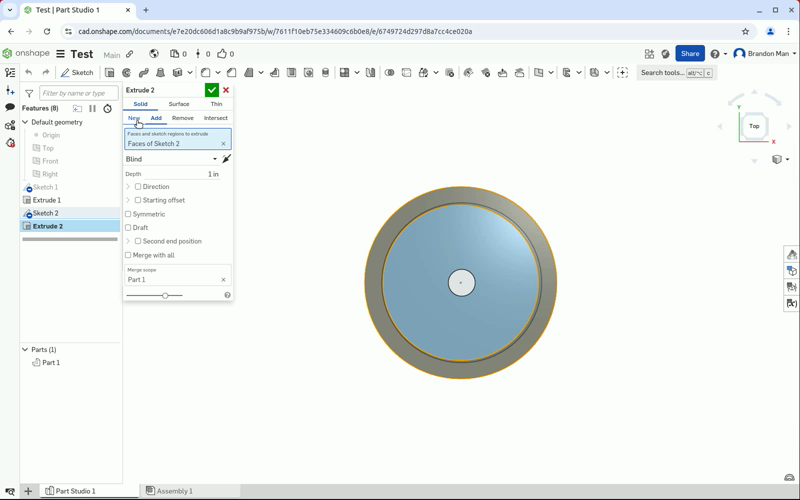
click(137, 120)
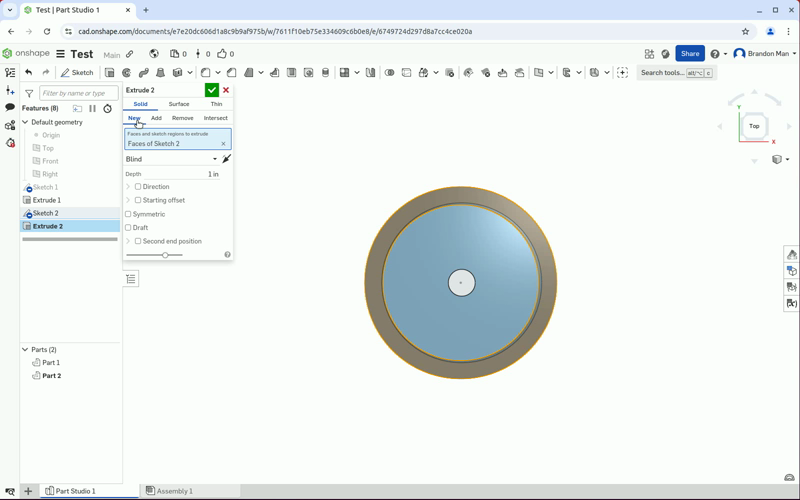
key(tab, 4)
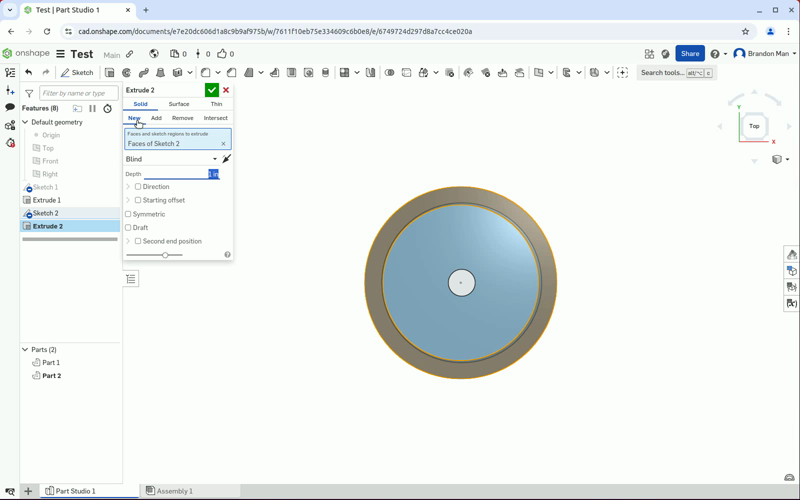
text(6.981)
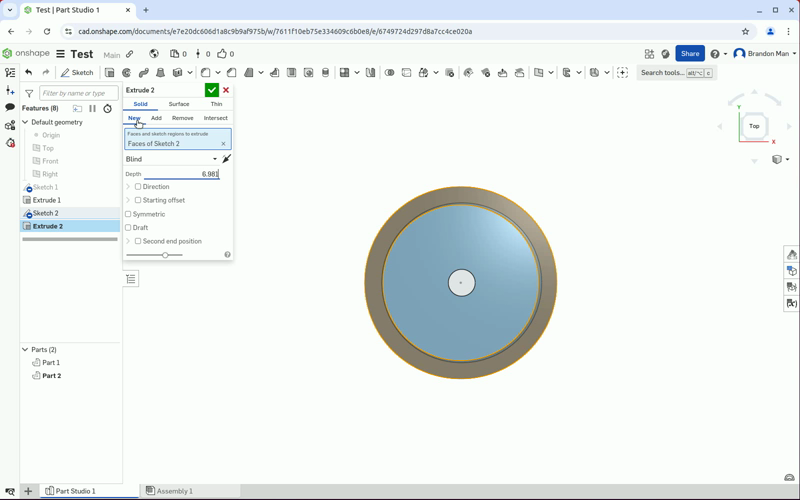
key(enter)
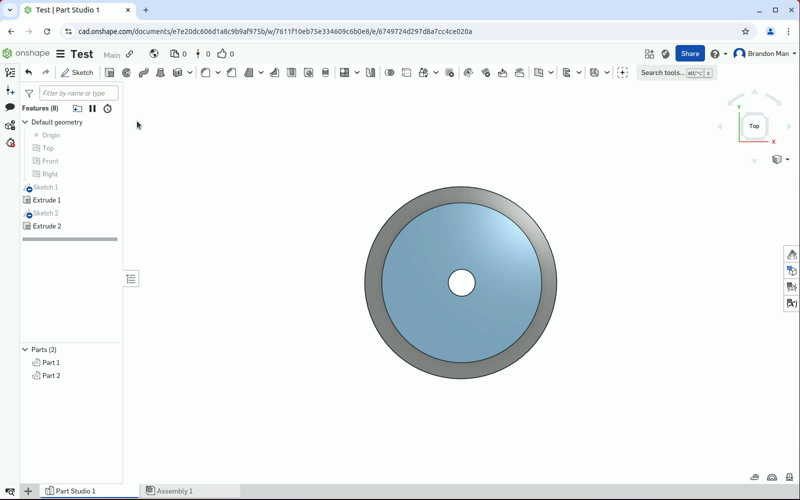
key(shift+h)
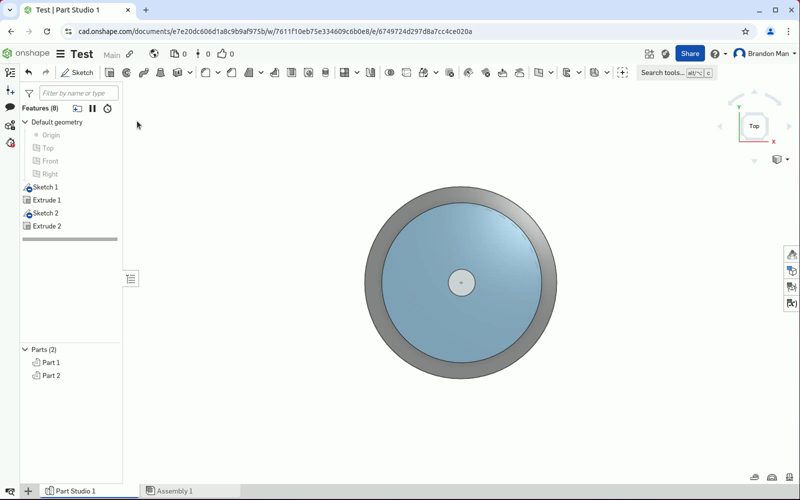
key(shift+h)
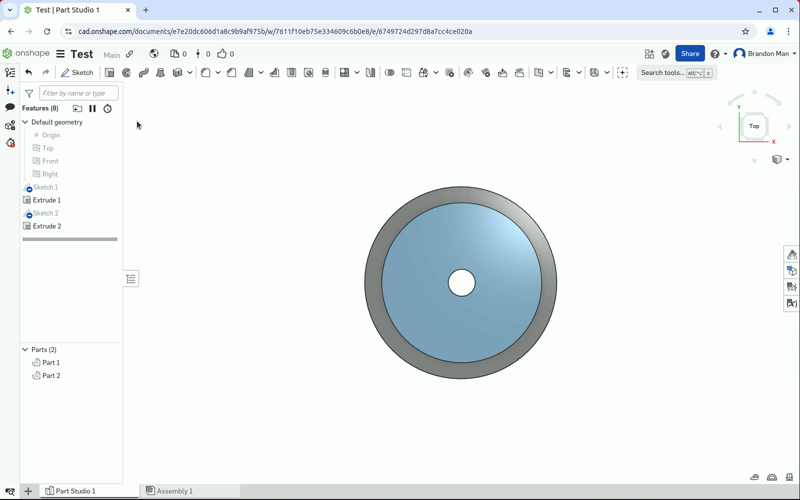
mouse_move(73, 189)
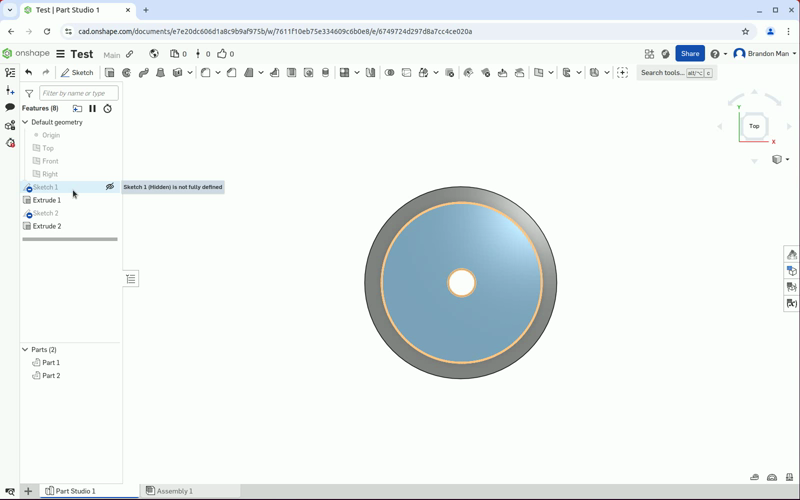
click(73, 189)
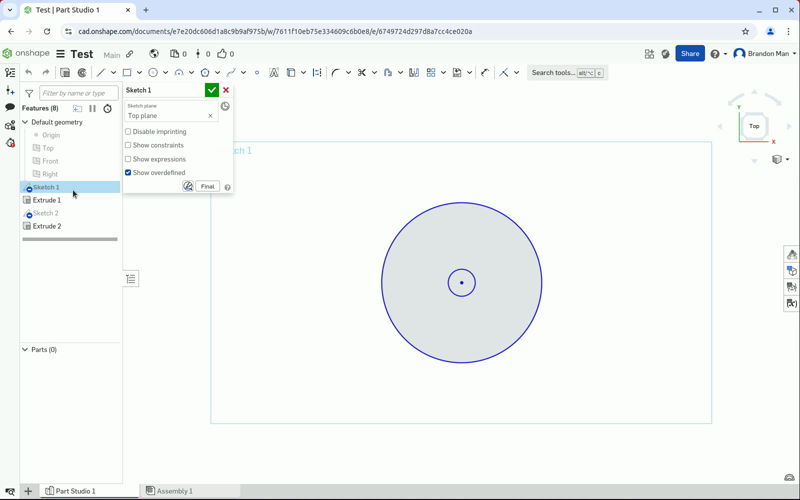
mouse_move(229, 92)
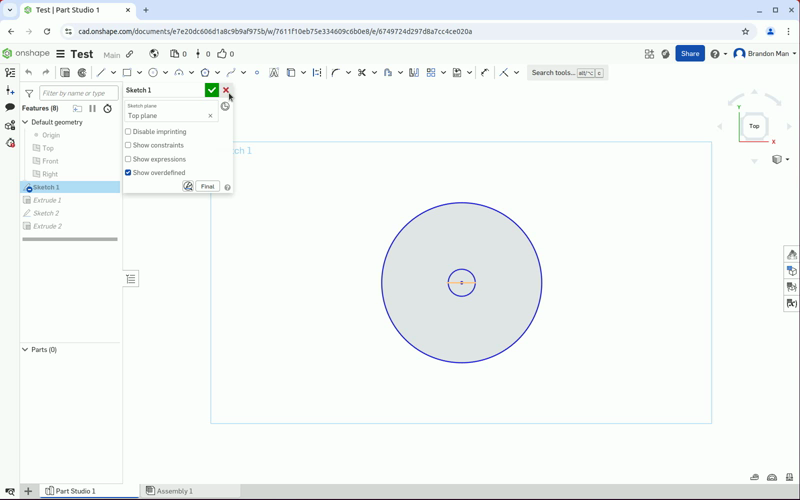
click(229, 92)
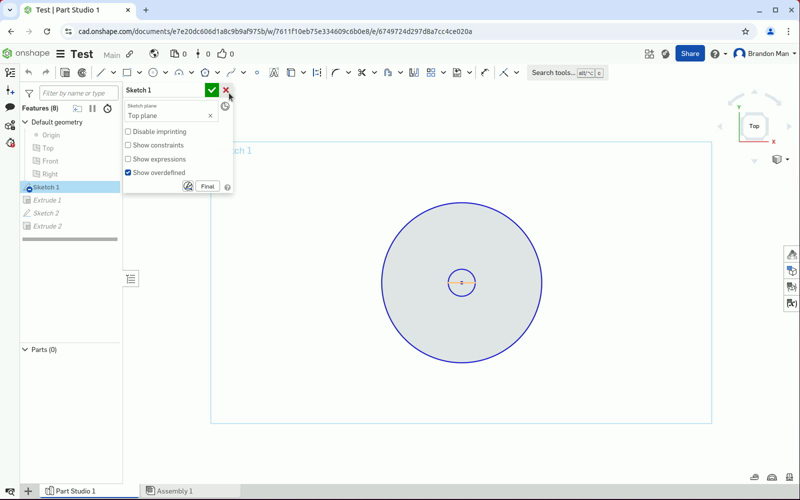
key(shift+s)
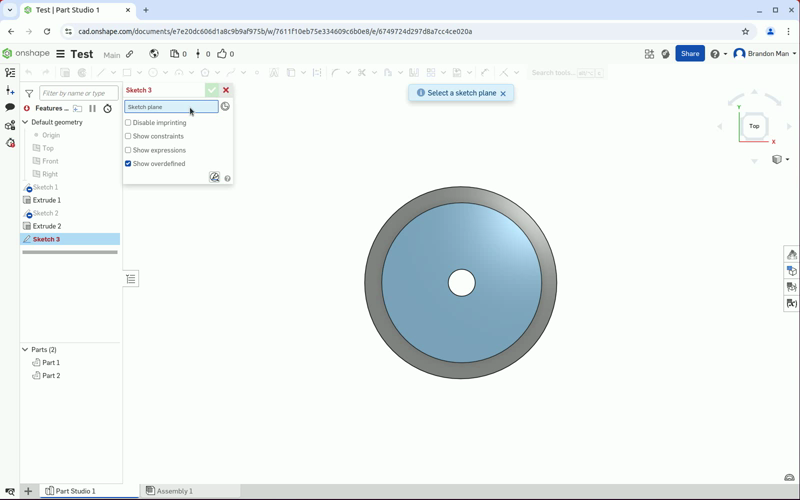
mouse_move(73, 150)
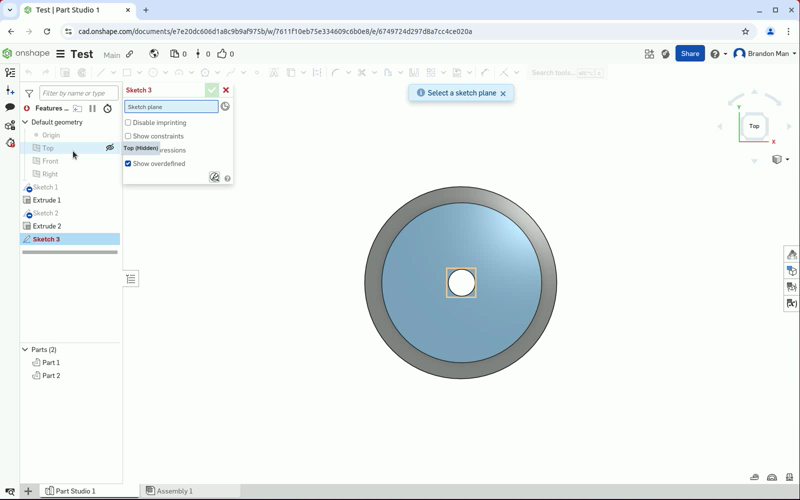
click(73, 150)
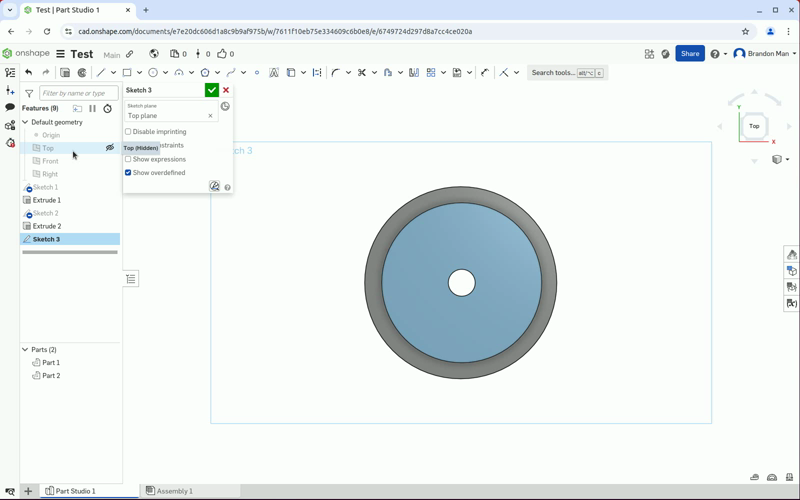
mouse_move(73, 352)
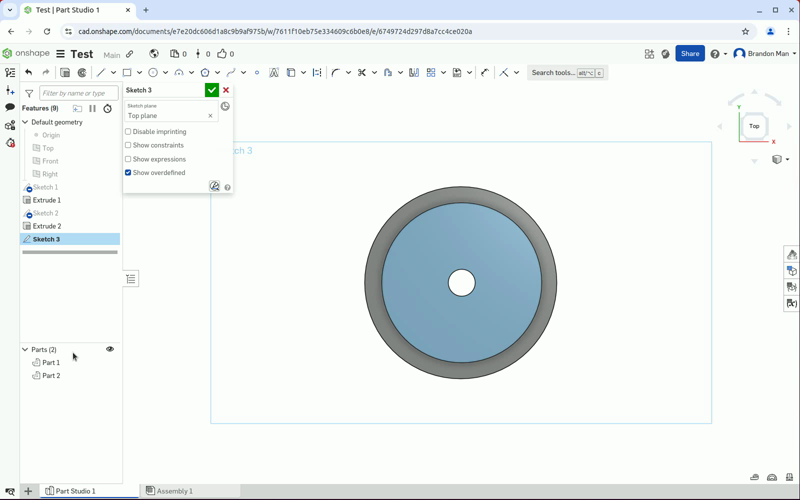
key(y)
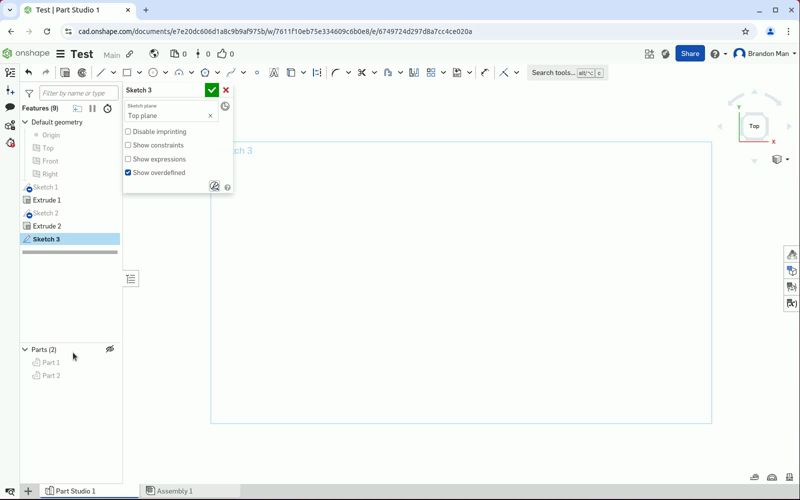
key(c)
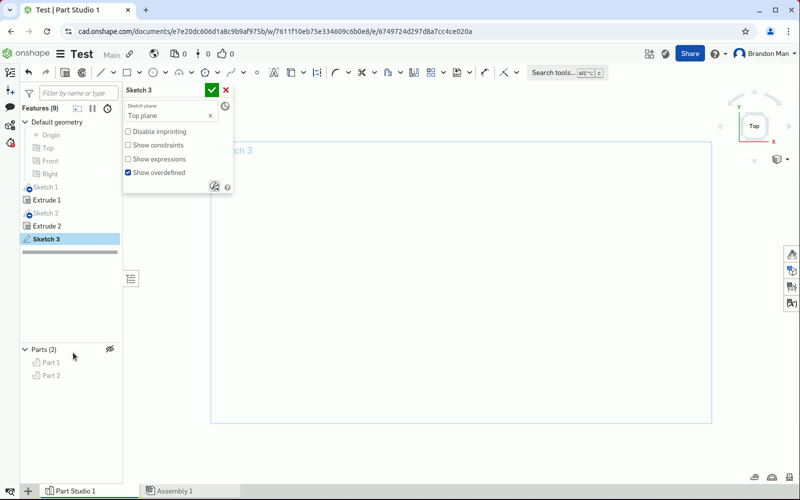
key_down(shift)
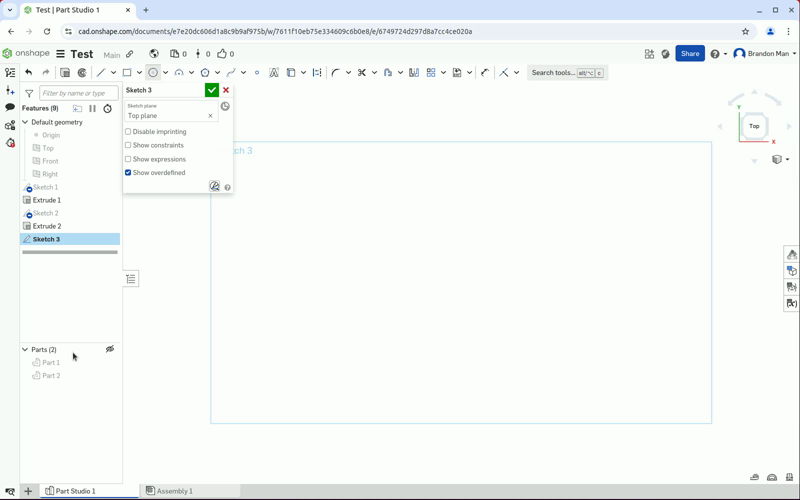
mouse_move(461, 282)
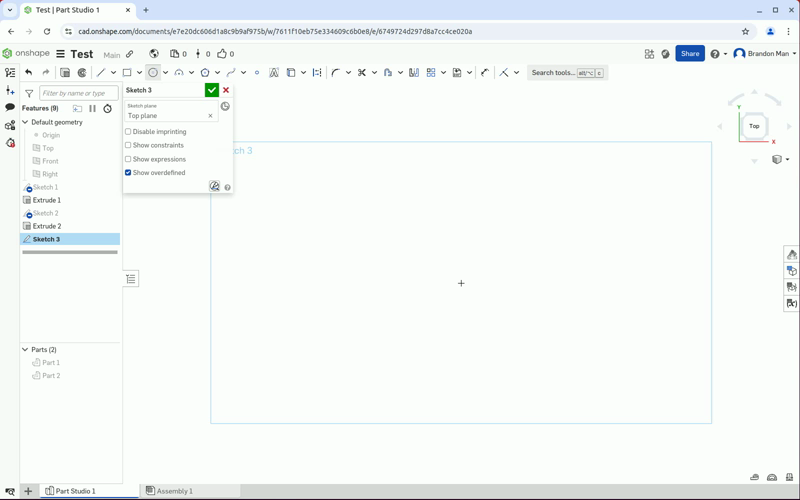
click(461, 282)
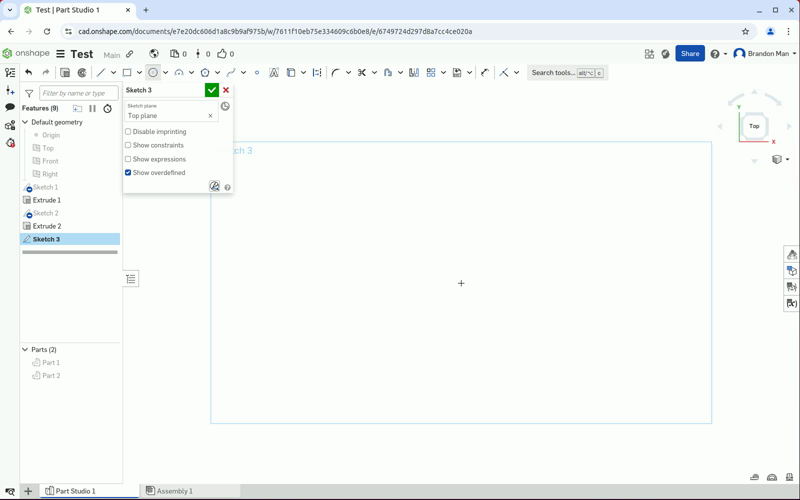
key_up(shift)
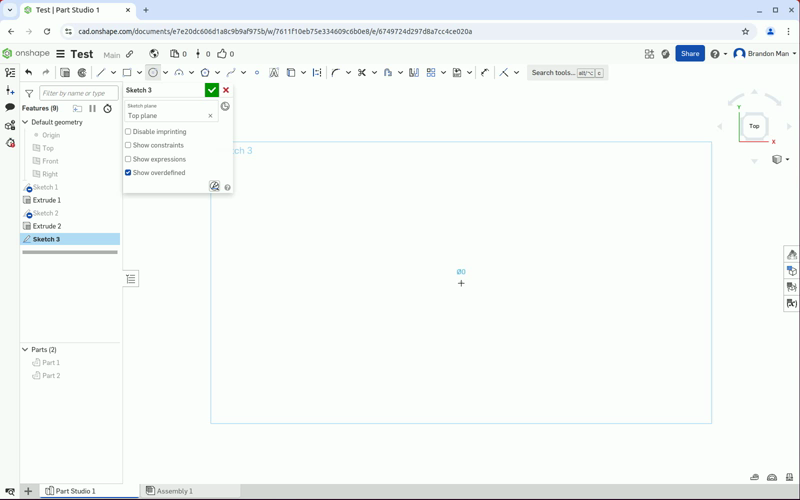
mouse_move(572, 282)
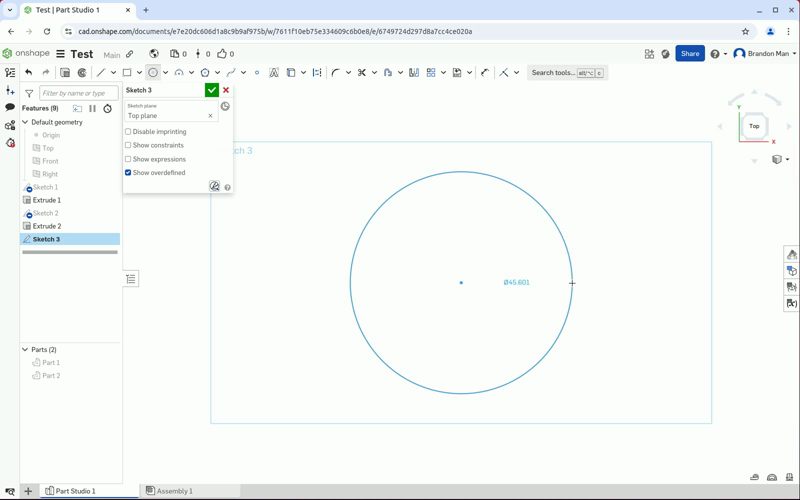
click(572, 282)
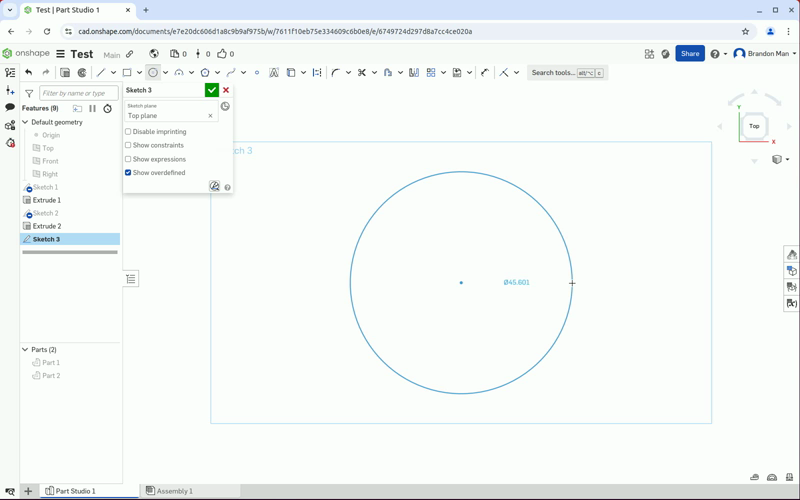
key(esc)
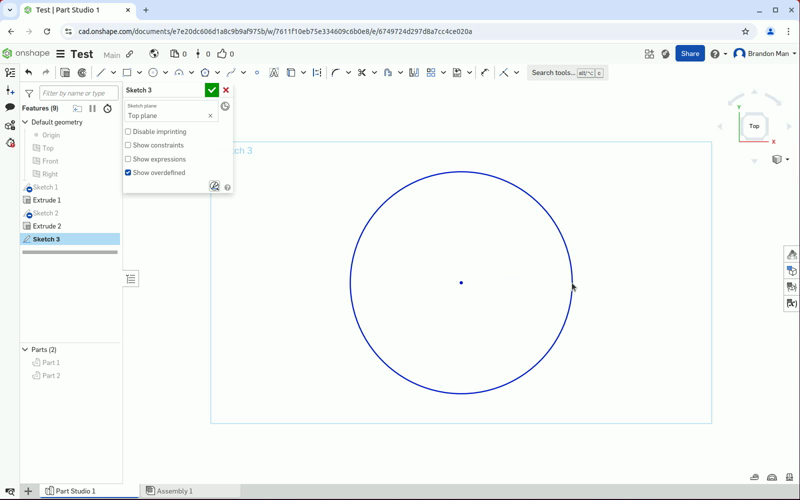
key(c)
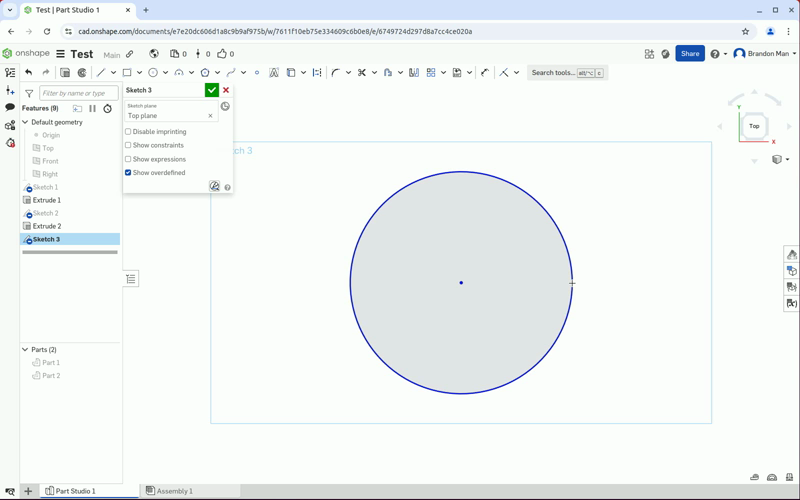
key_down(shift)
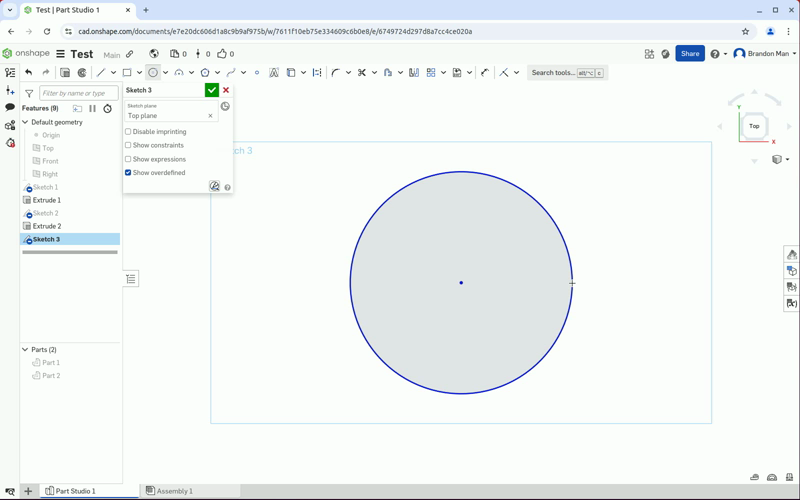
mouse_move(461, 282)
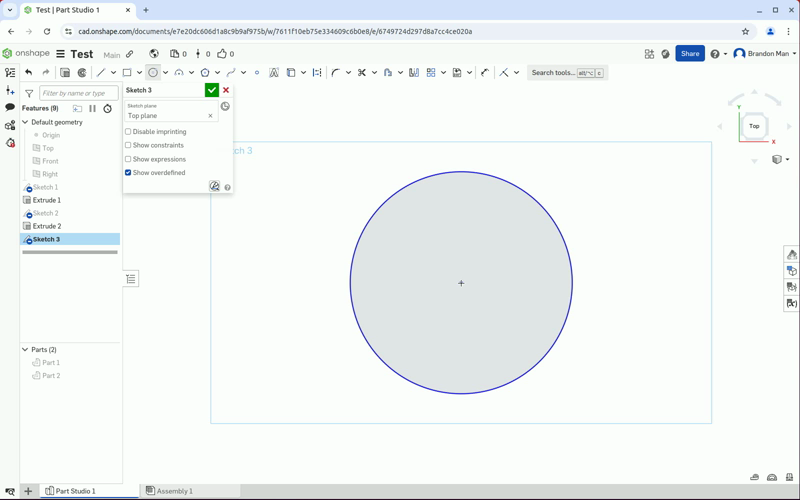
click(461, 282)
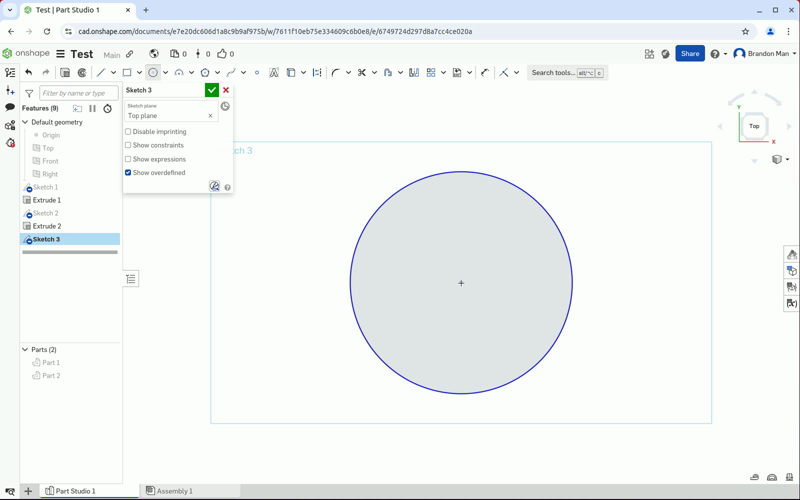
key_up(shift)
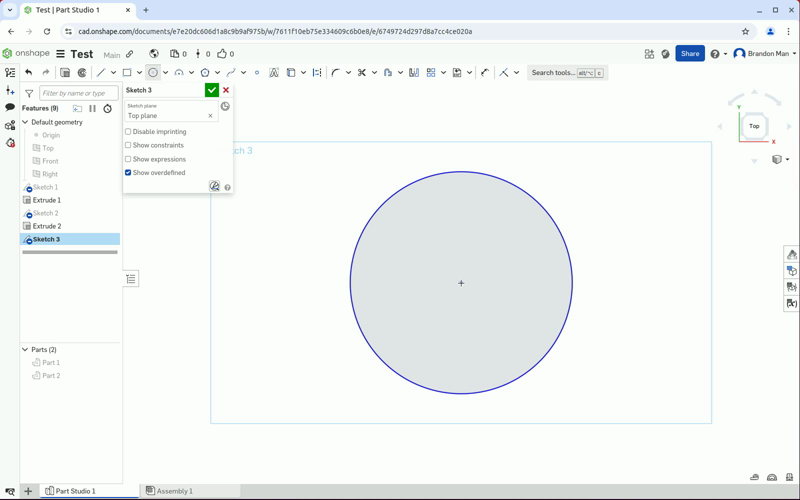
mouse_move(555, 282)
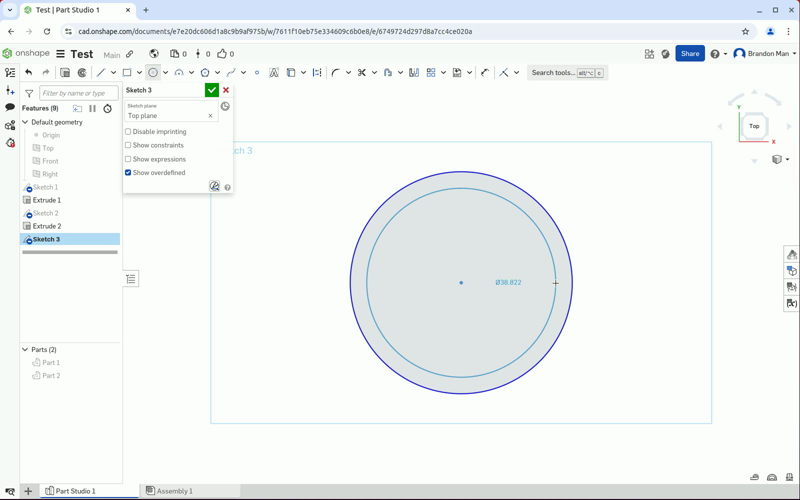
click(555, 282)
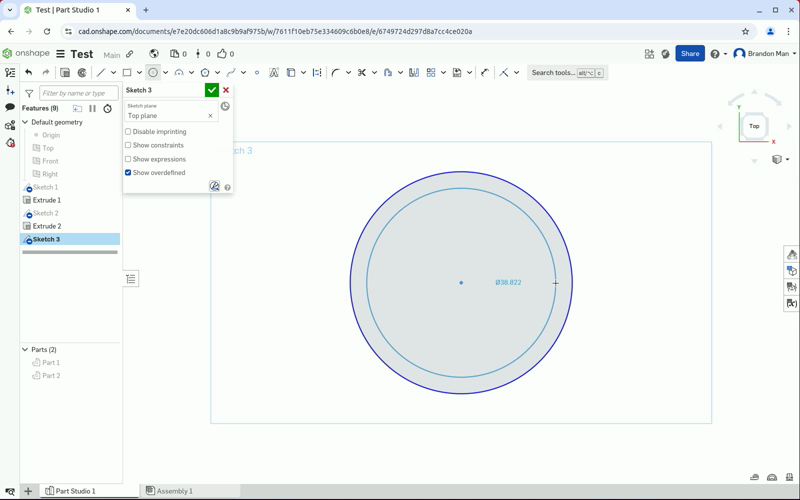
key(esc)
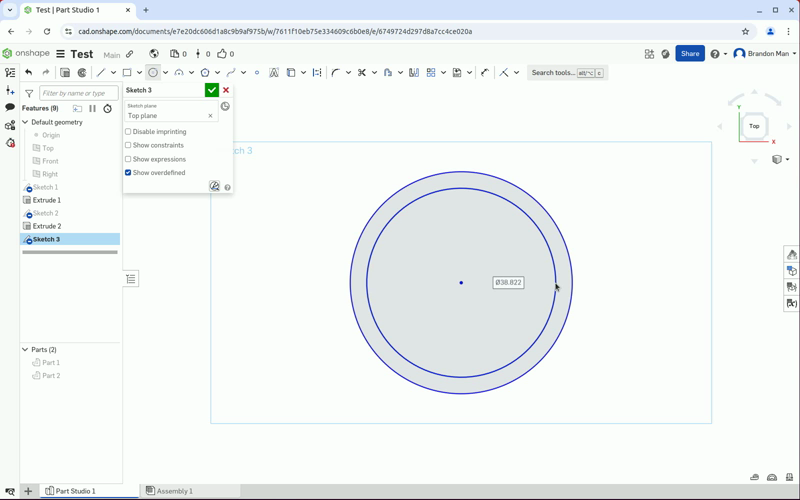
mouse_move(361, 302)
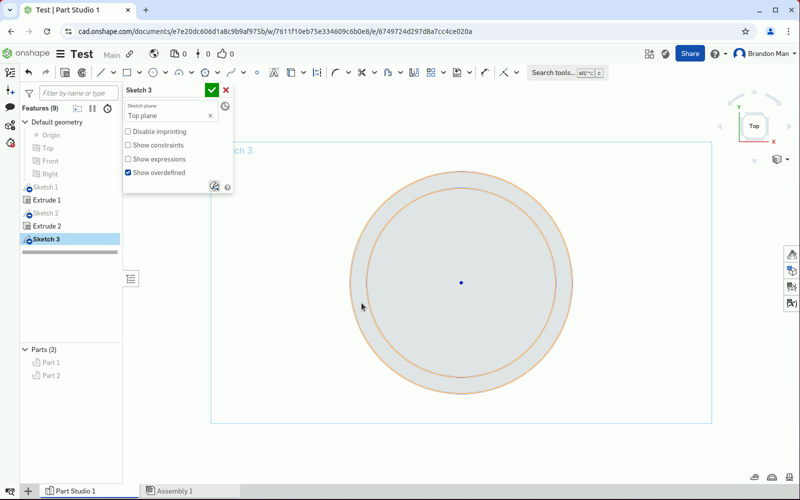
click(361, 302)
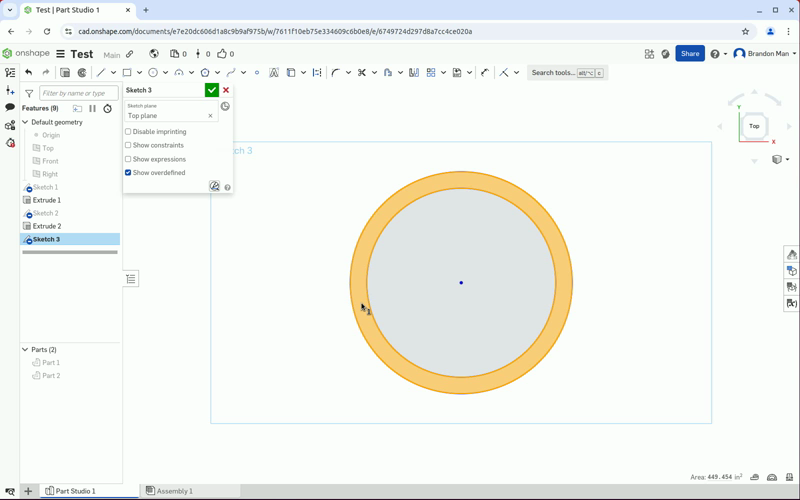
mouse_move(73, 352)
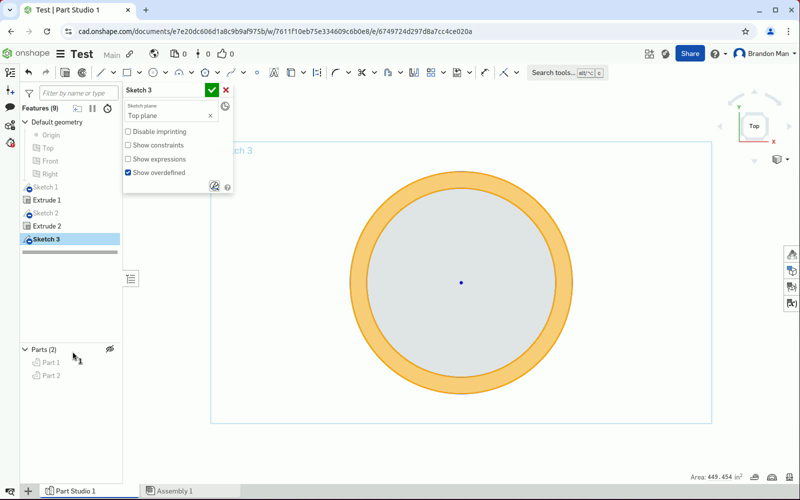
key(shift+y)
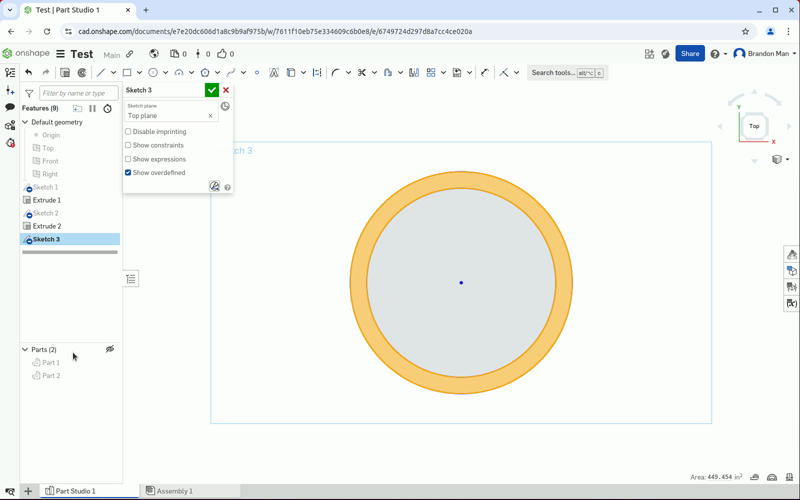
key(shift+e)
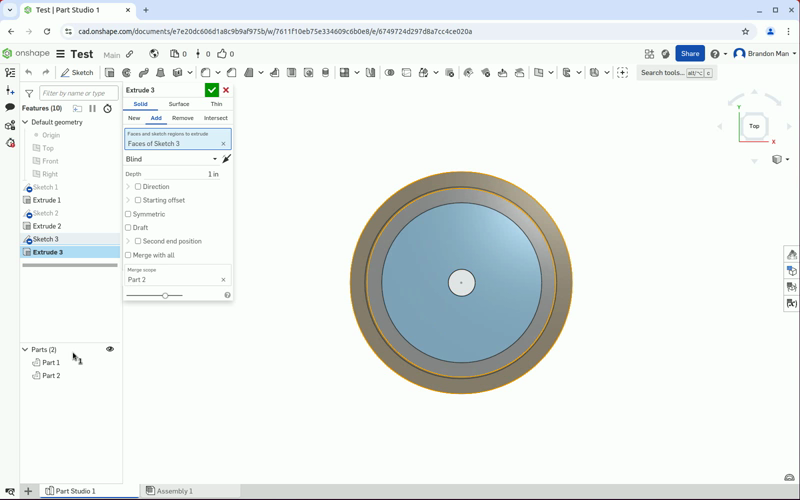
mouse_move(143, 106)
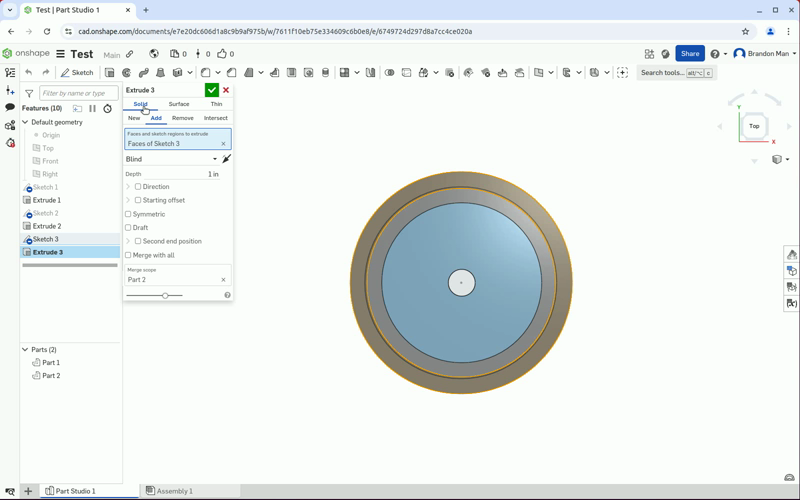
click(143, 106)
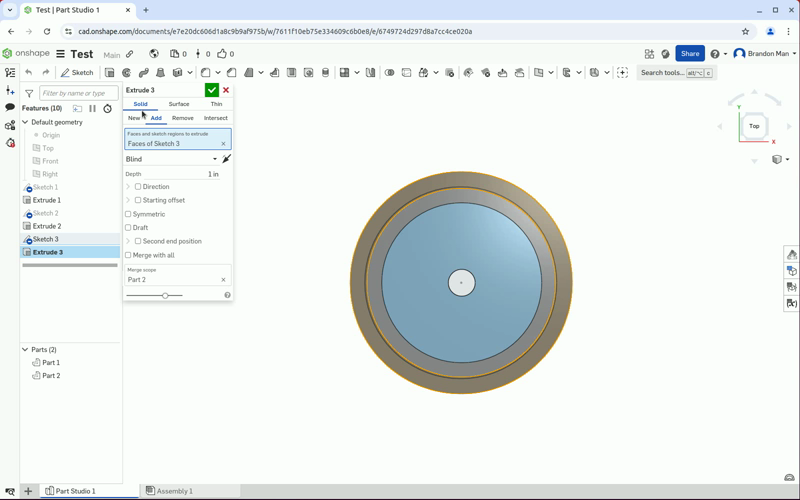
mouse_move(137, 120)
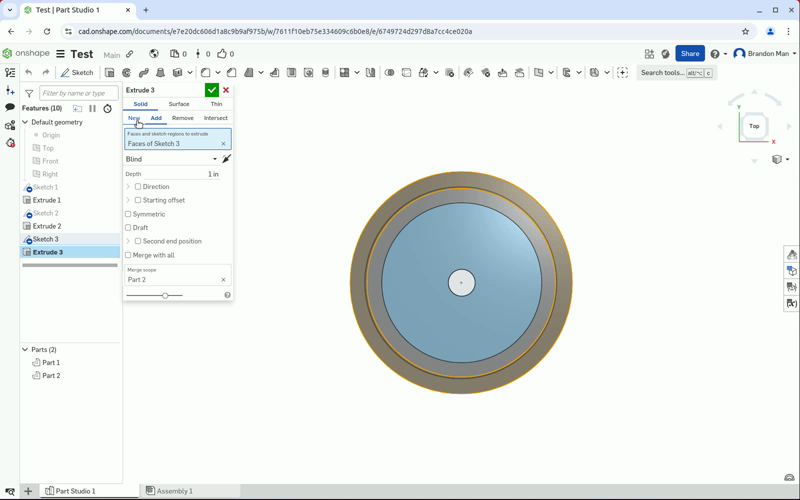
click(137, 120)
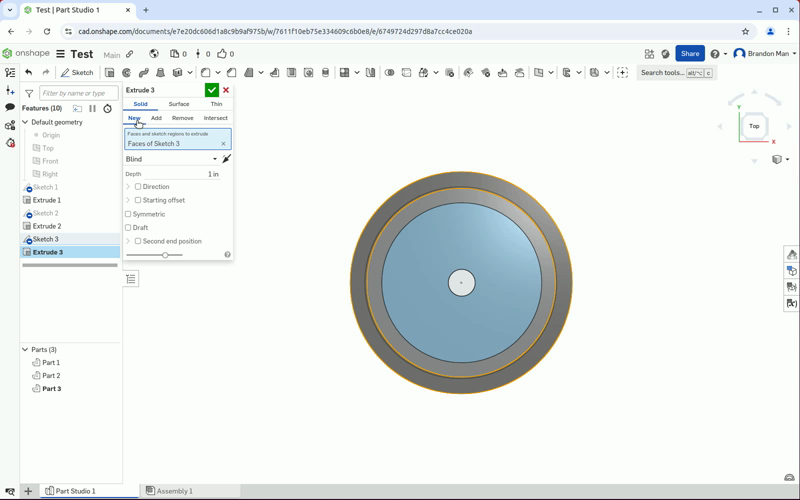
key(tab, 4)
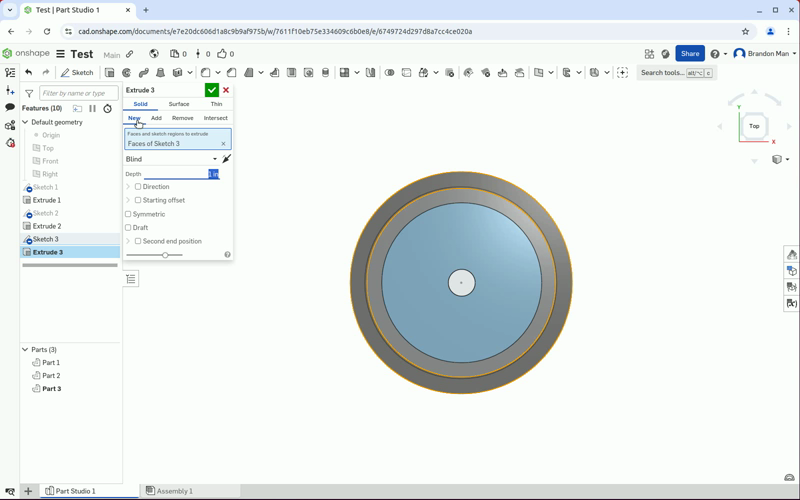
text(3.37)
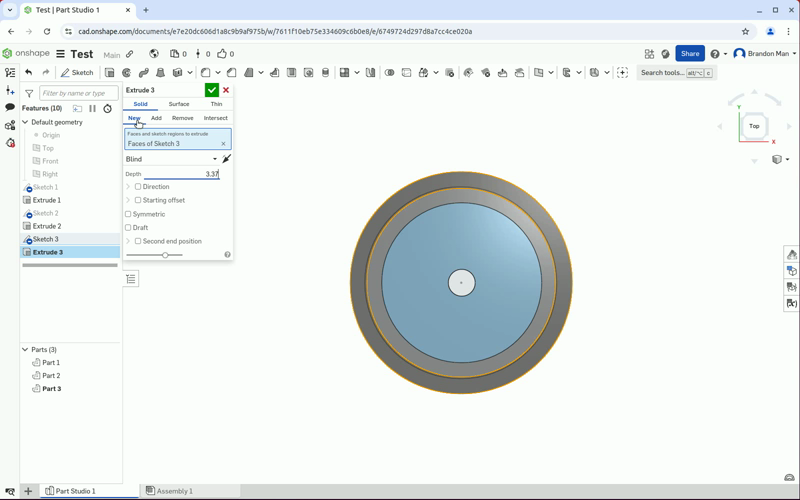
key(enter)
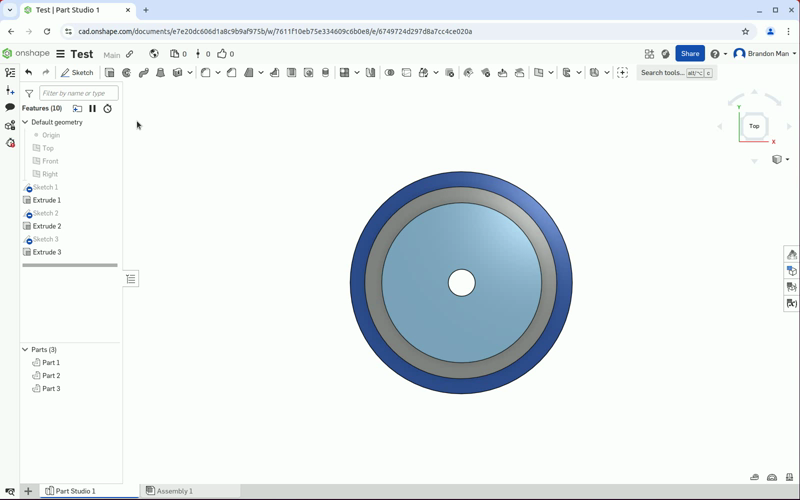
key(shift+h)
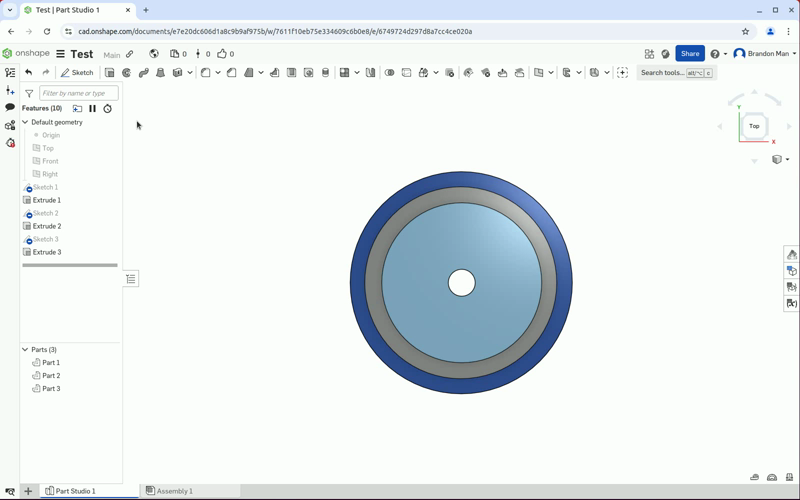
key(shift+h)
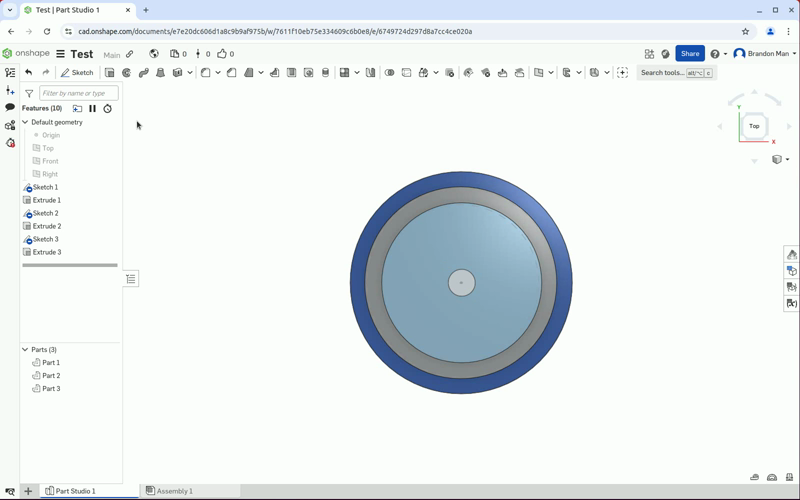
key(shift+7)
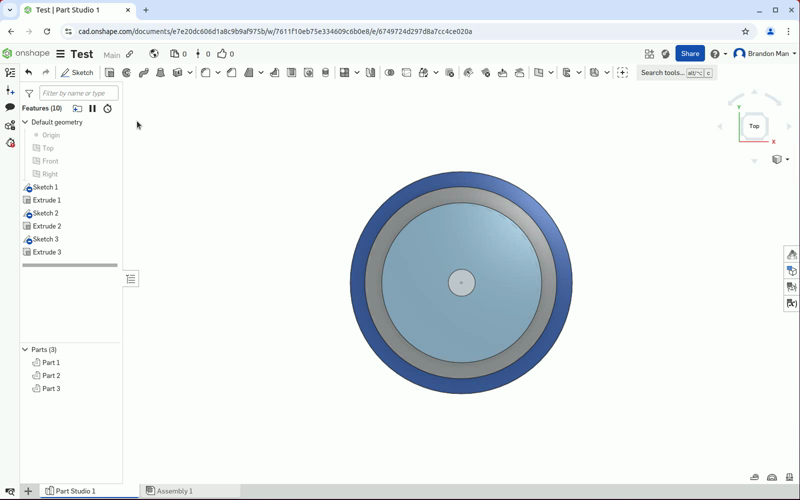
key(up, 3)
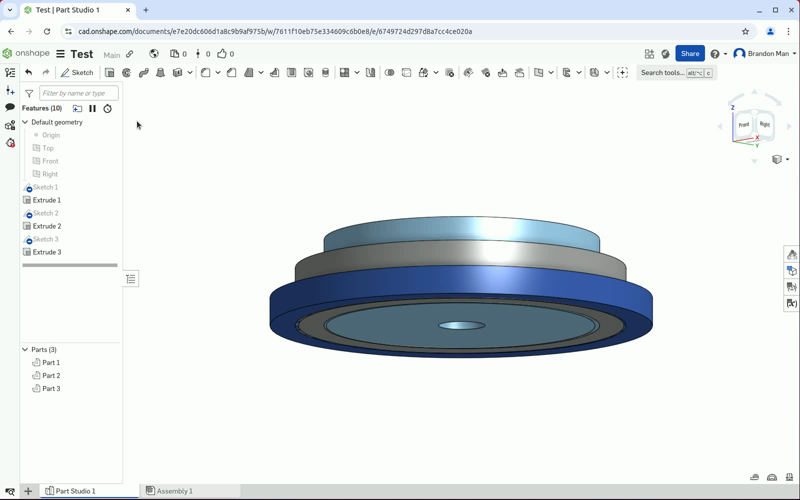
key(left, 3)
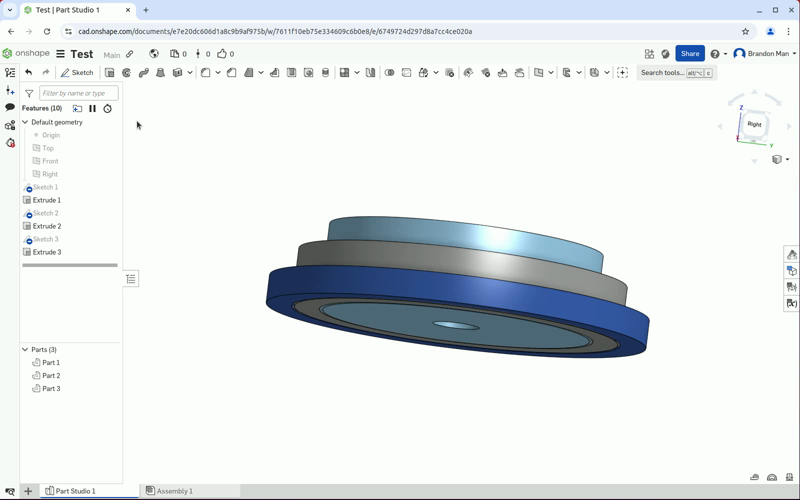
key(right, 3)
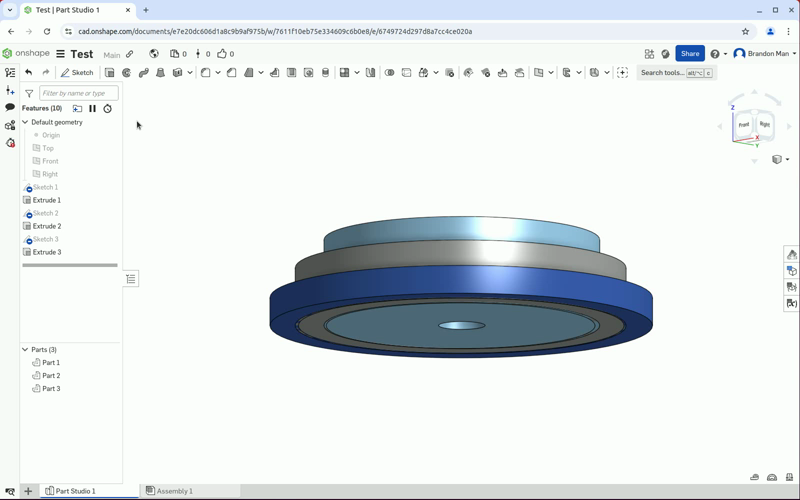
key(down, 3)
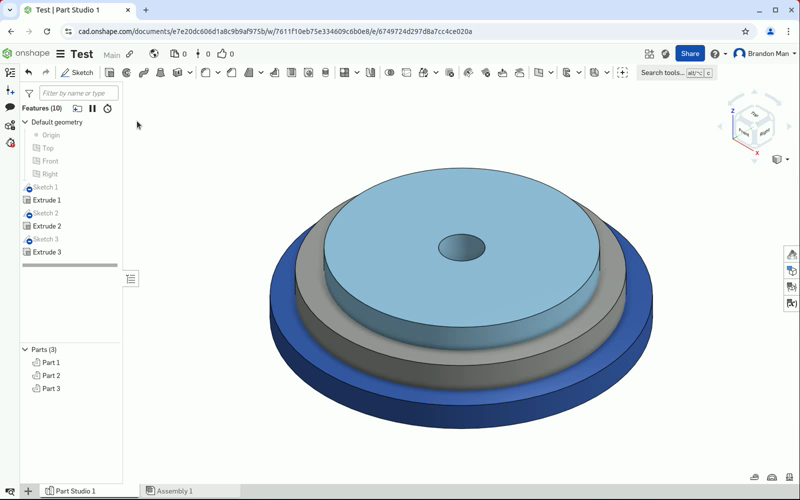
mouse_move(73, 189)
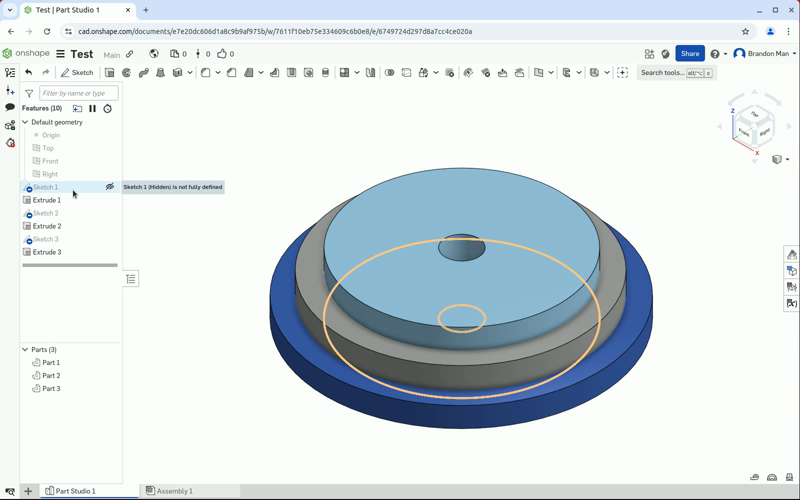
click(73, 189)